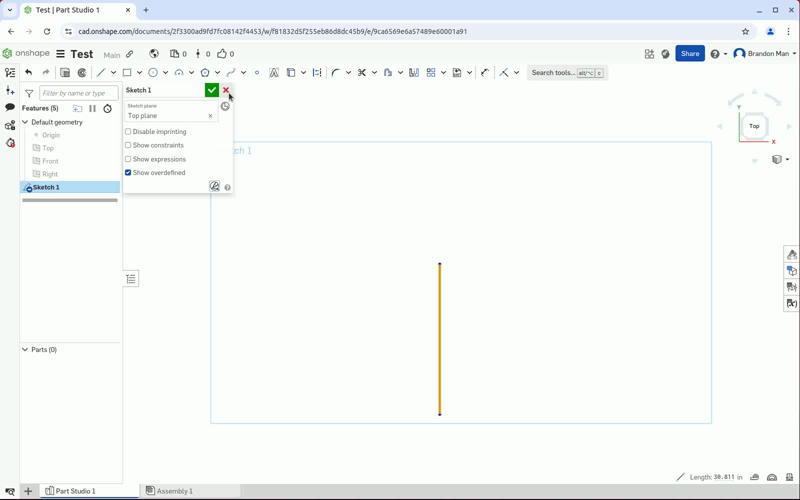
key(shift+h)
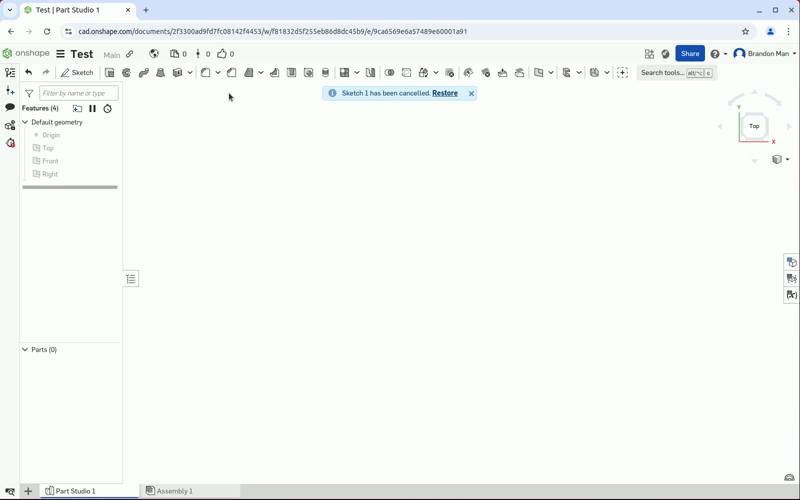
mouse_move(73, 352)
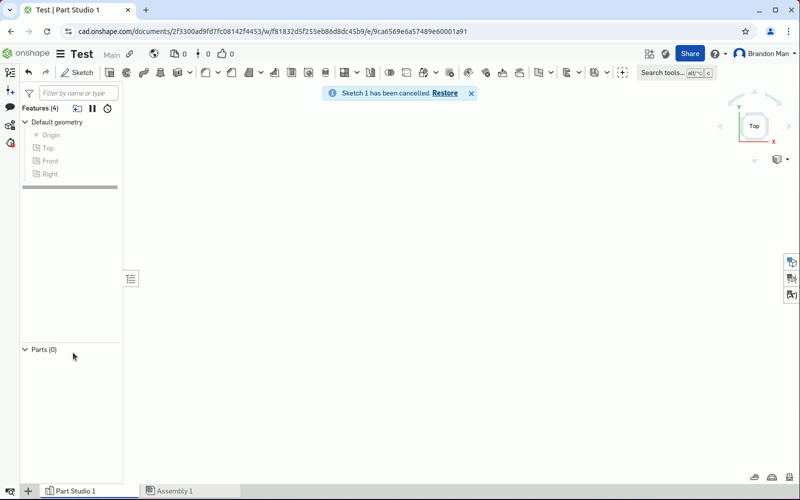
key(y)
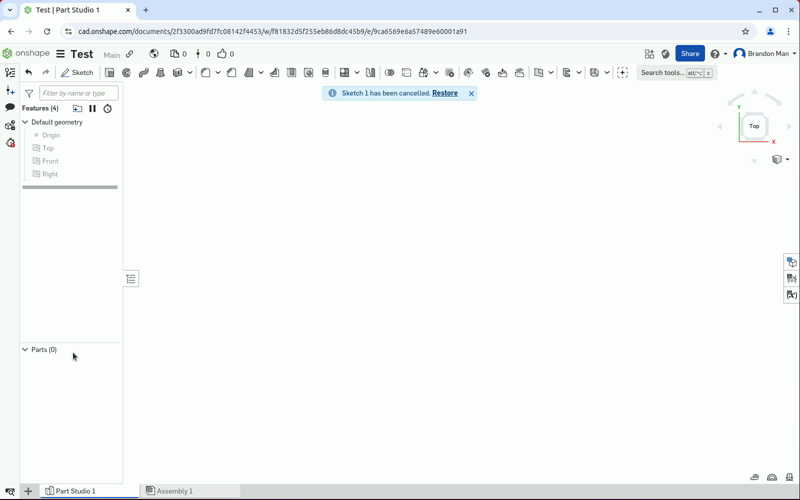
key(shift+p)
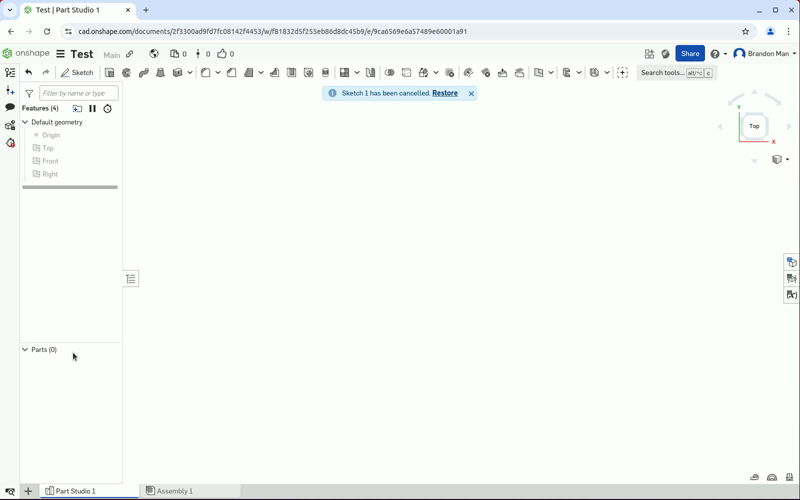
key(space)
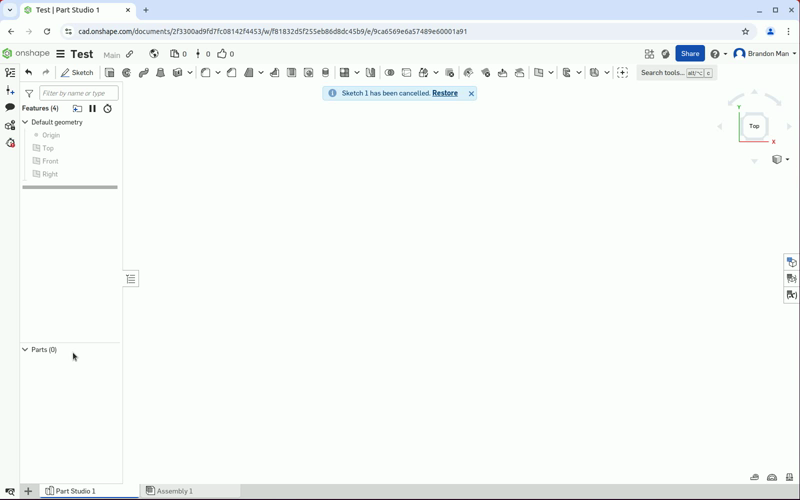
key_down(shift)
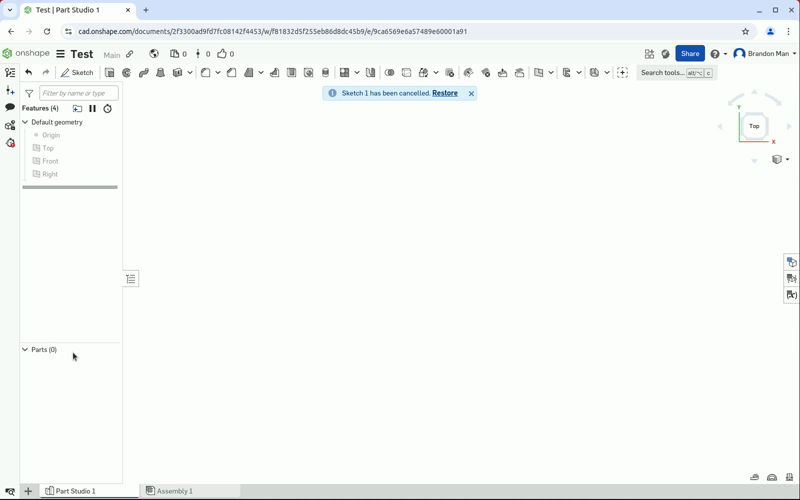
key(up)
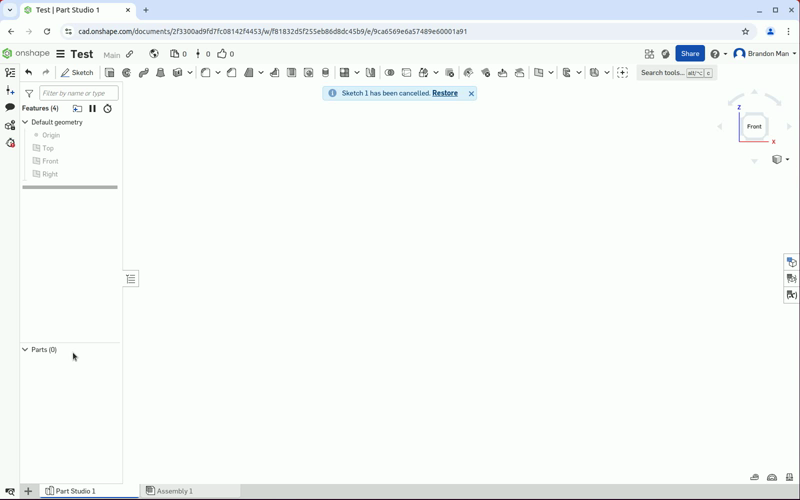
key_up(shift)
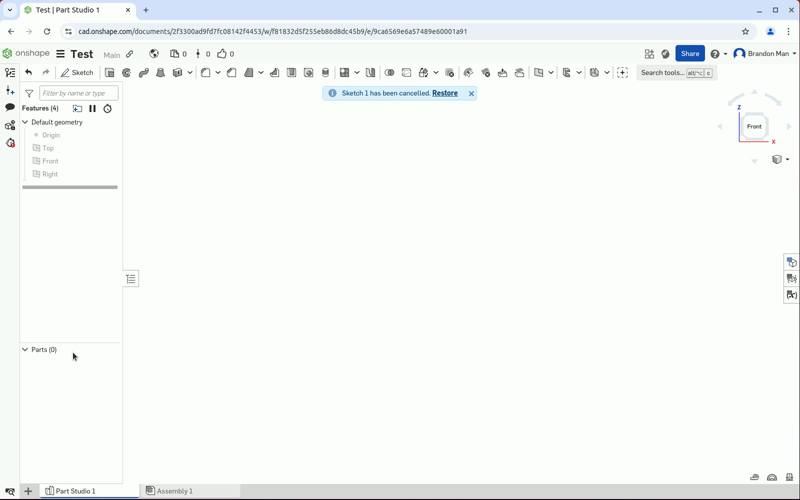
mouse_move(73, 352)
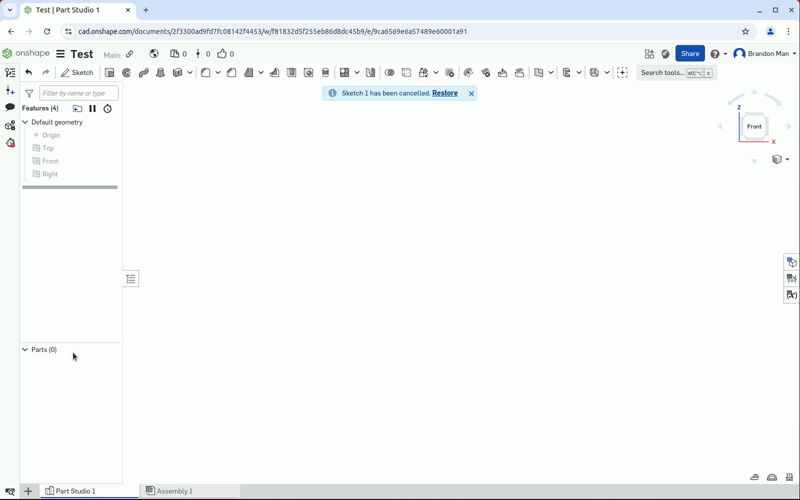
key(shift+y)
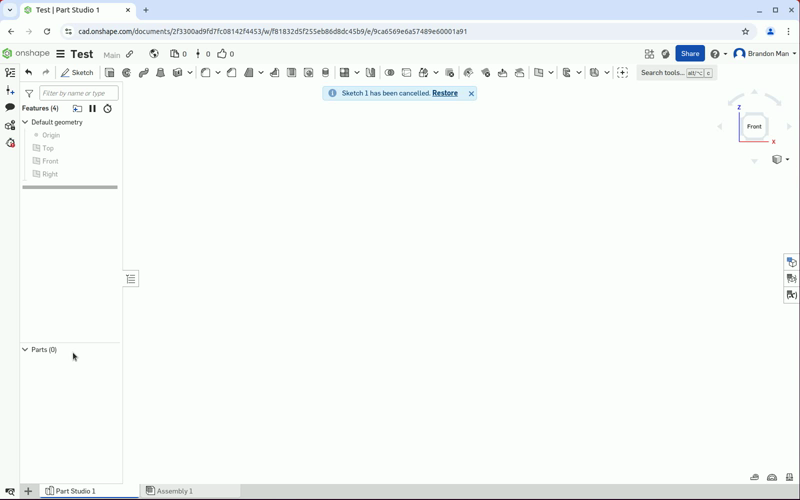
key(shift+s)
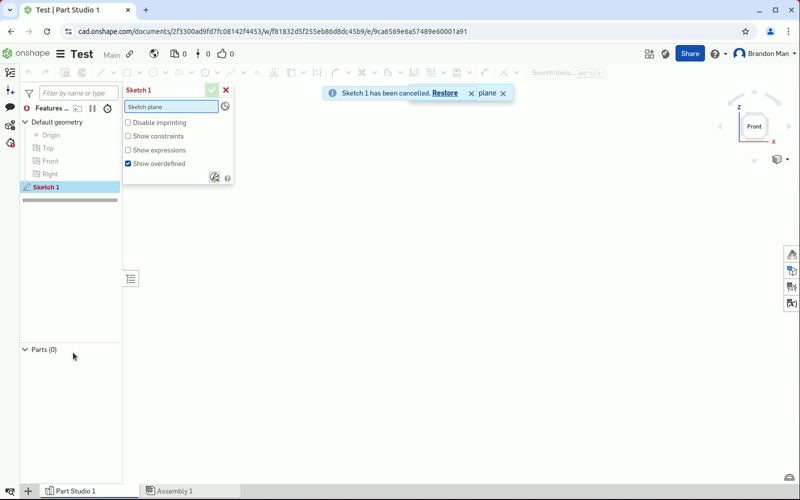
mouse_move(73, 163)
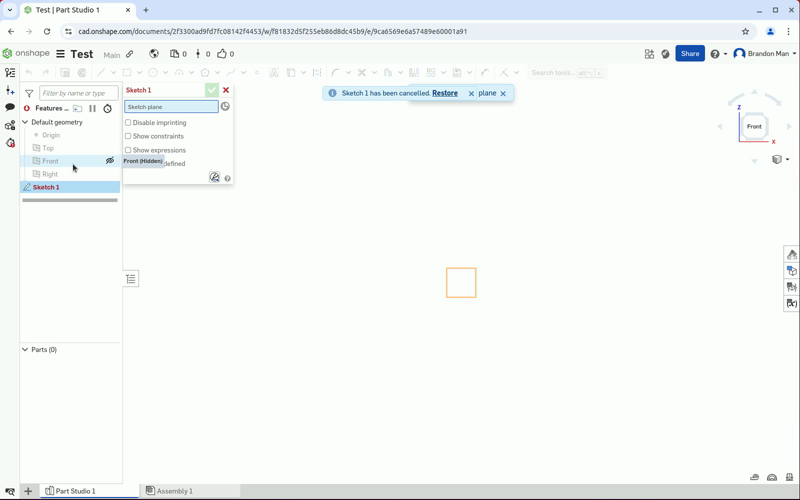
click(73, 163)
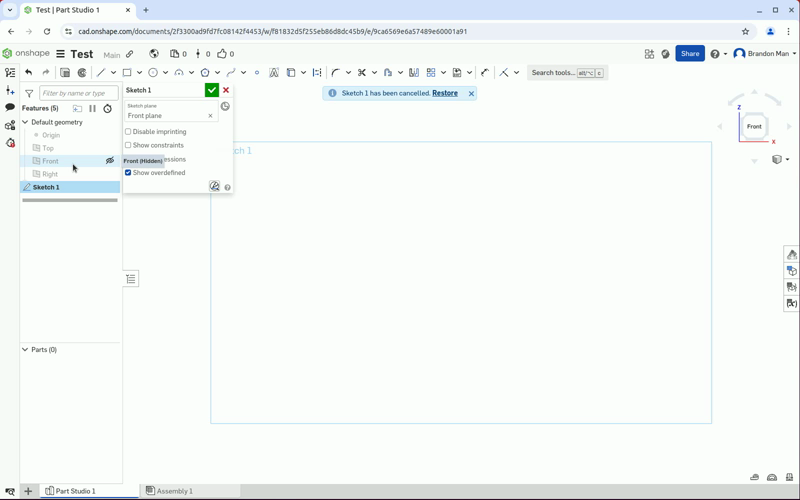
mouse_move(73, 352)
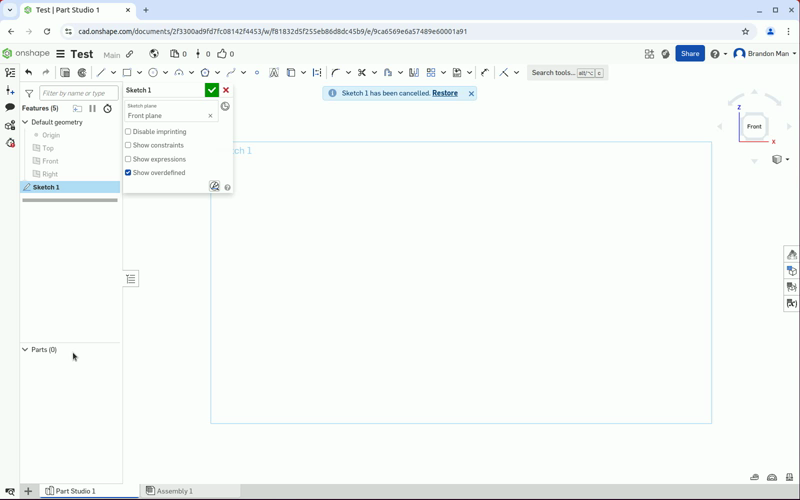
key(y)
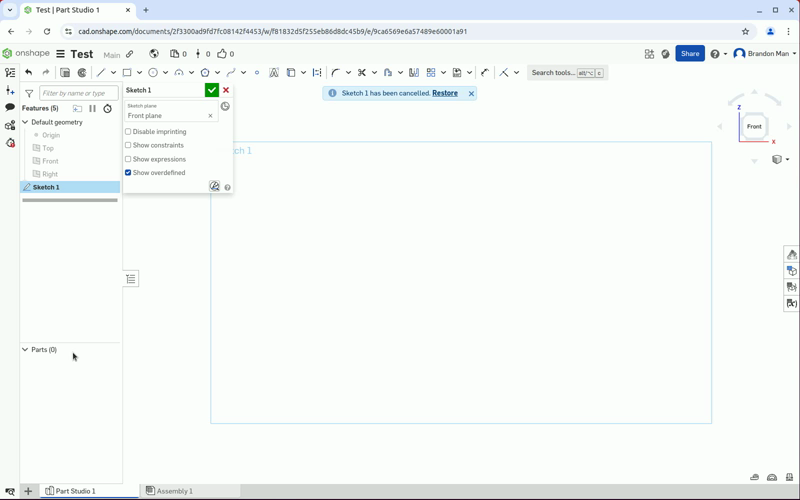
key(l)
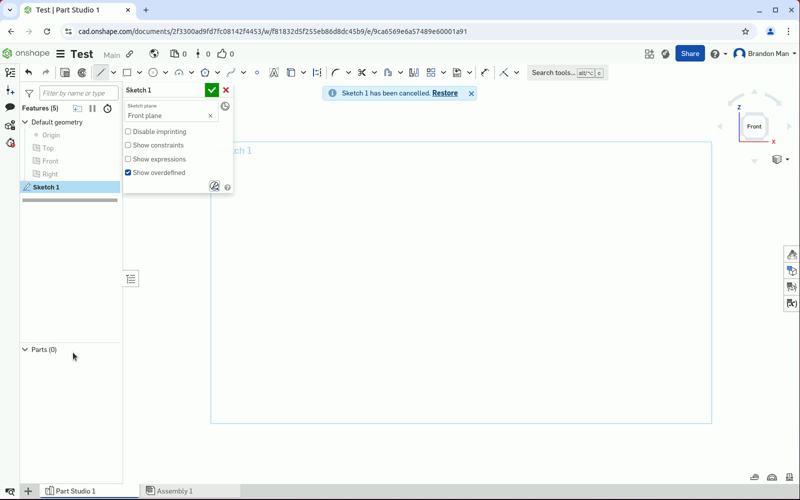
key_down(shift)
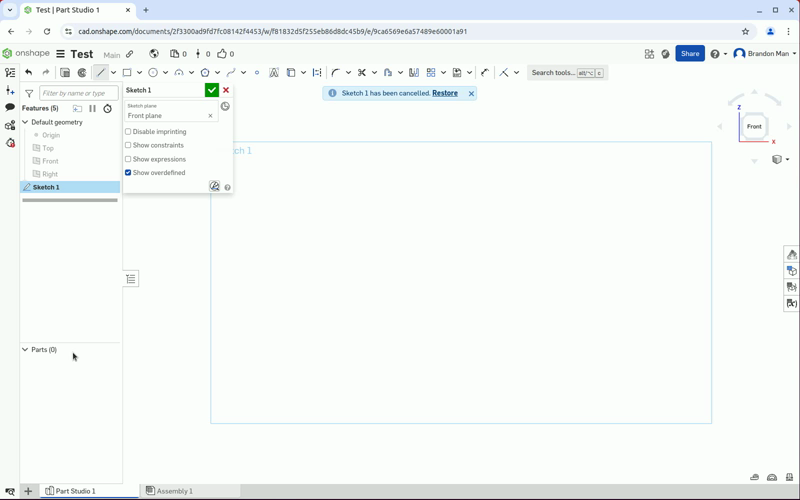
mouse_move(485, 287)
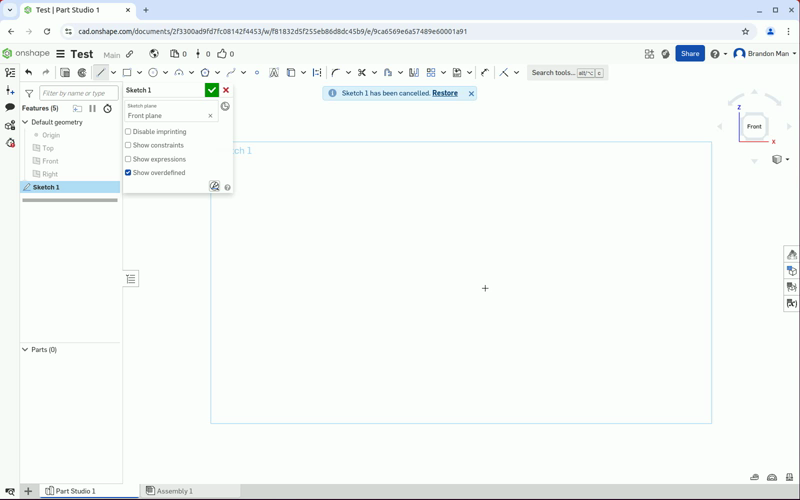
click(485, 287)
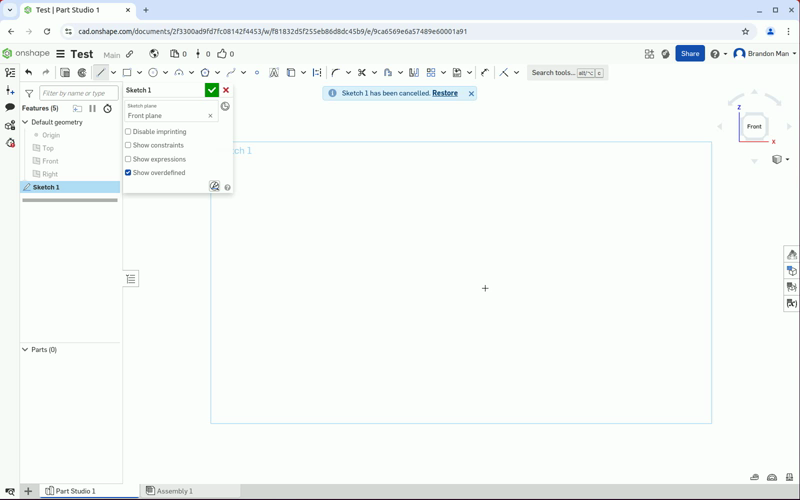
key_up(shift)
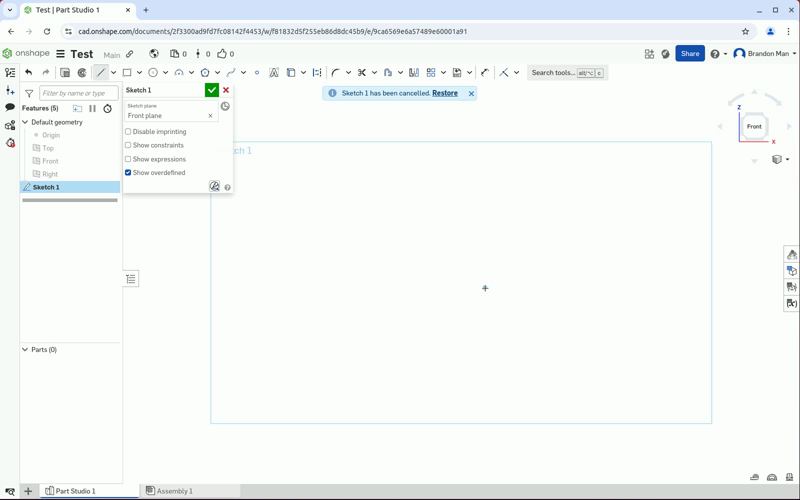
key_down(shift)
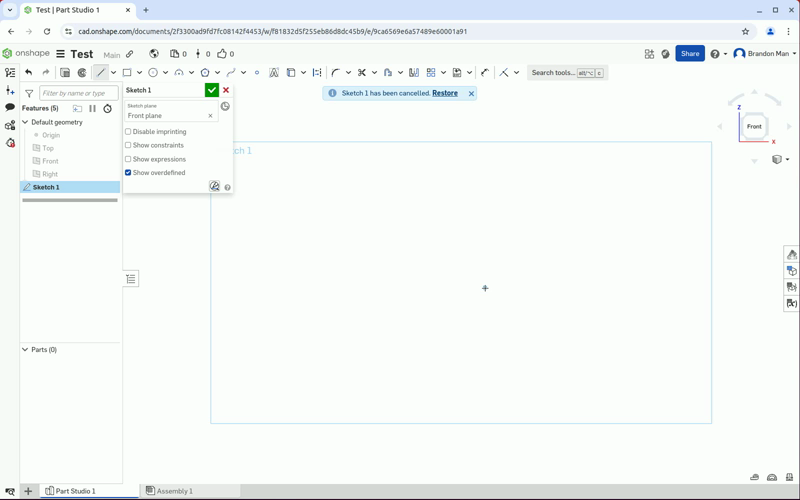
mouse_move(555, 300)
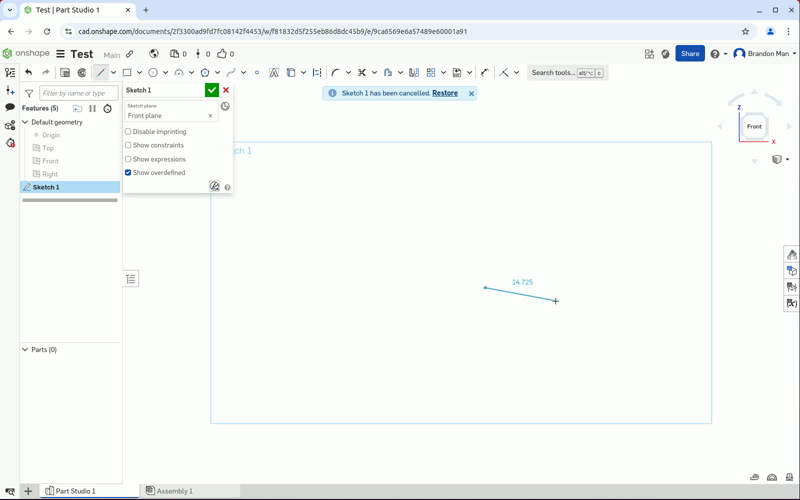
click(555, 300)
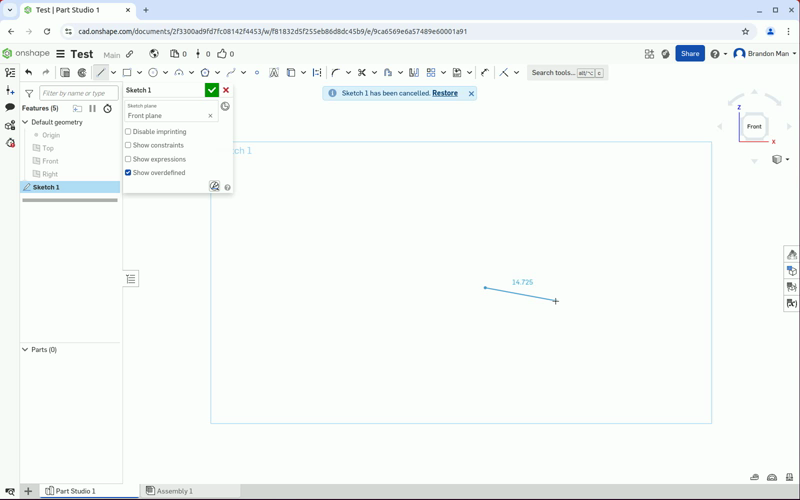
key_up(shift)
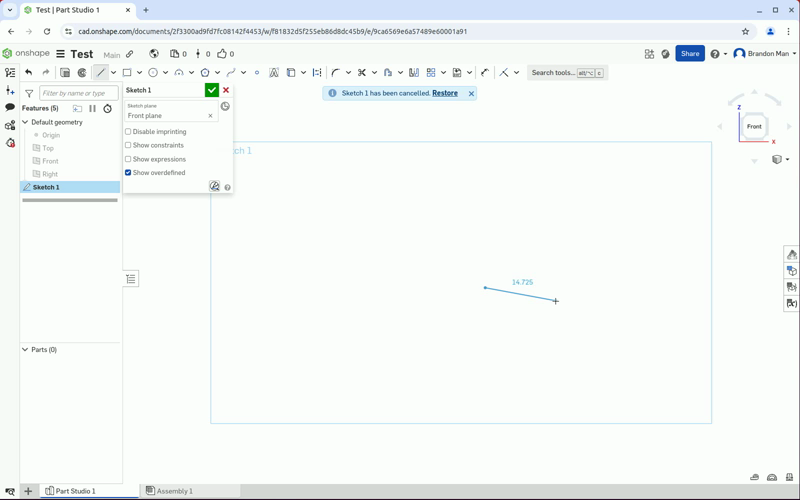
key(esc)
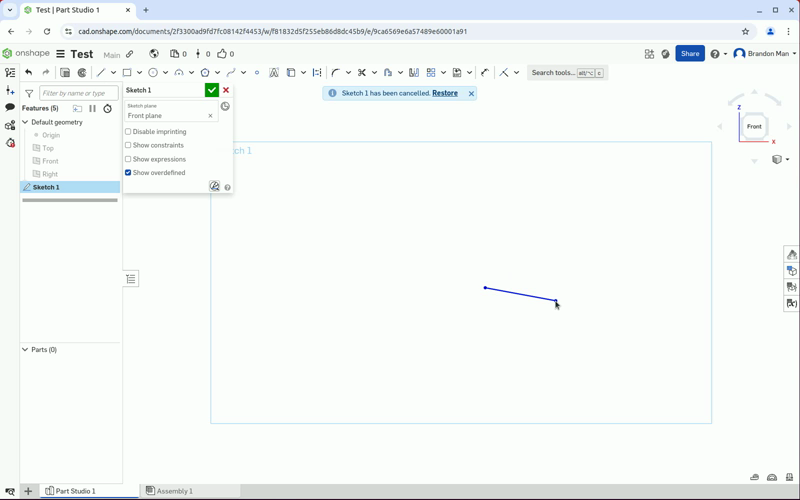
key(a)
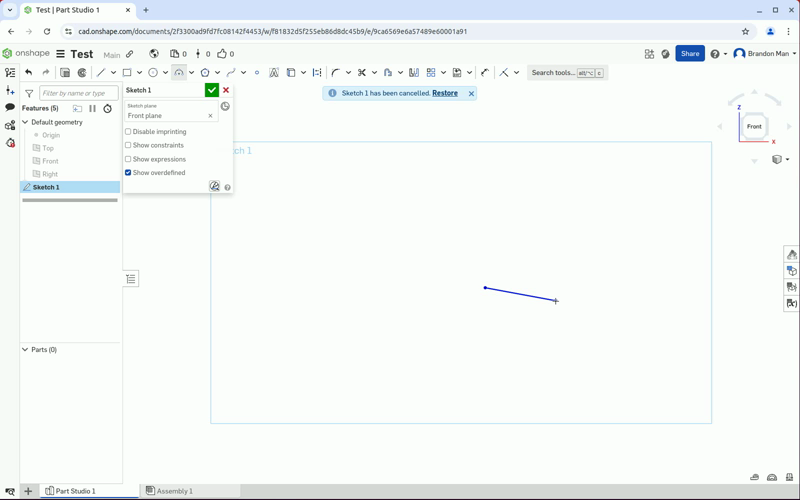
mouse_move(555, 300)
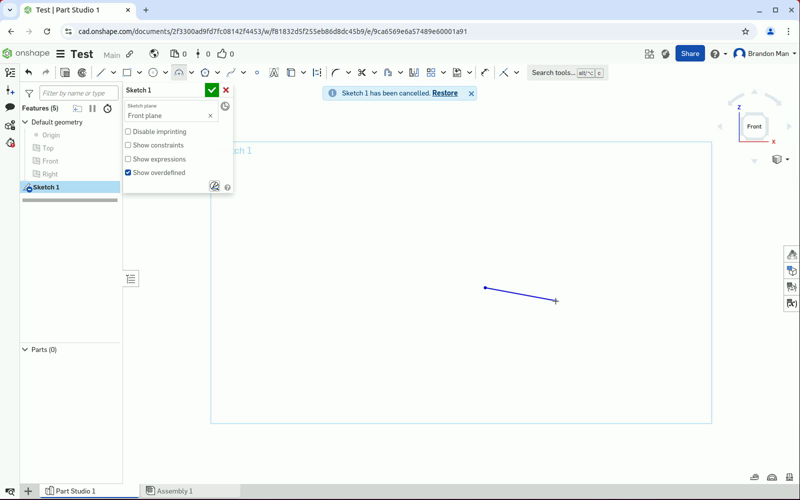
click(555, 300)
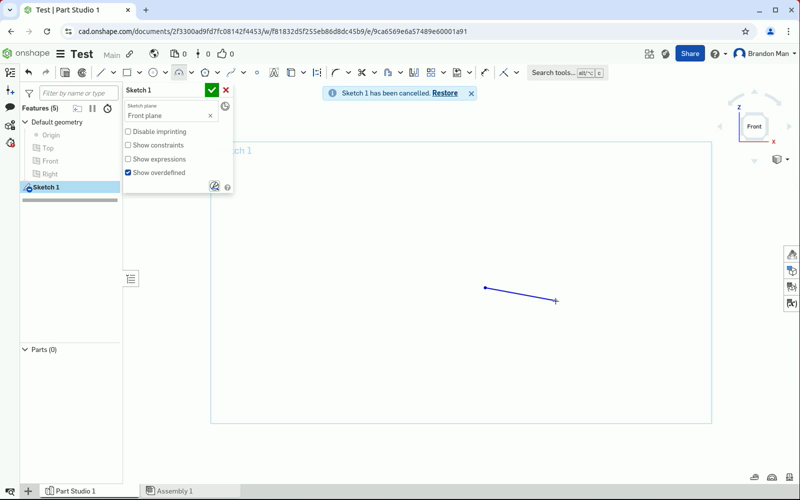
key_down(shift)
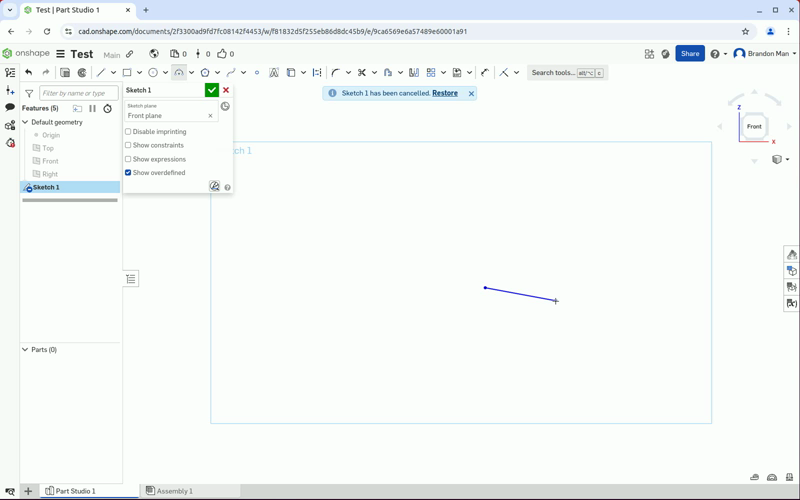
mouse_move(555, 265)
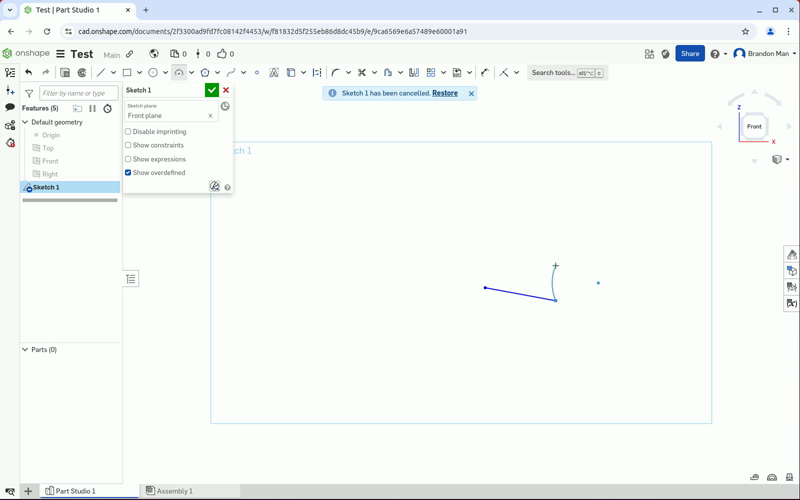
click(555, 265)
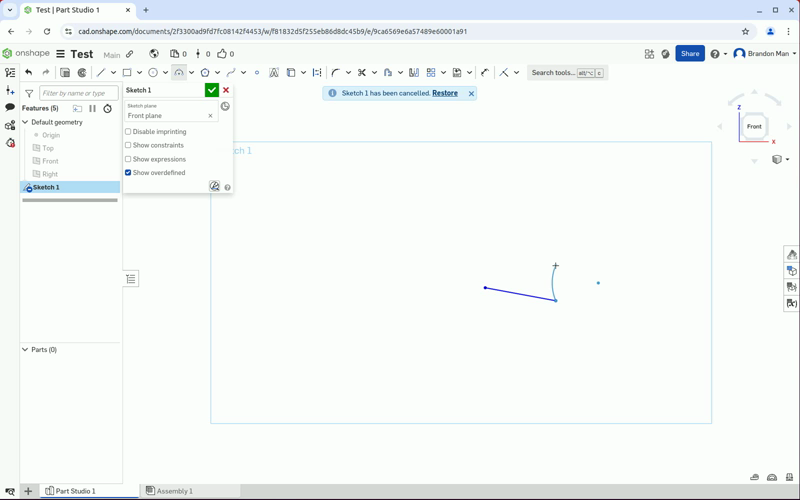
mouse_move(573, 282)
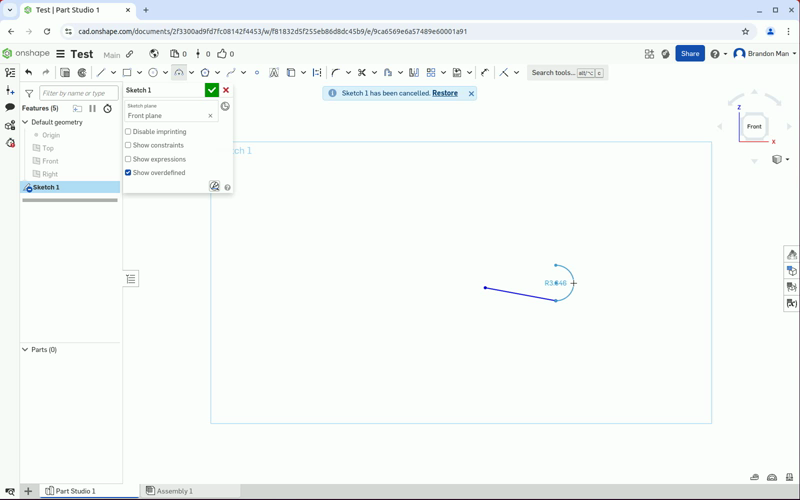
click(573, 282)
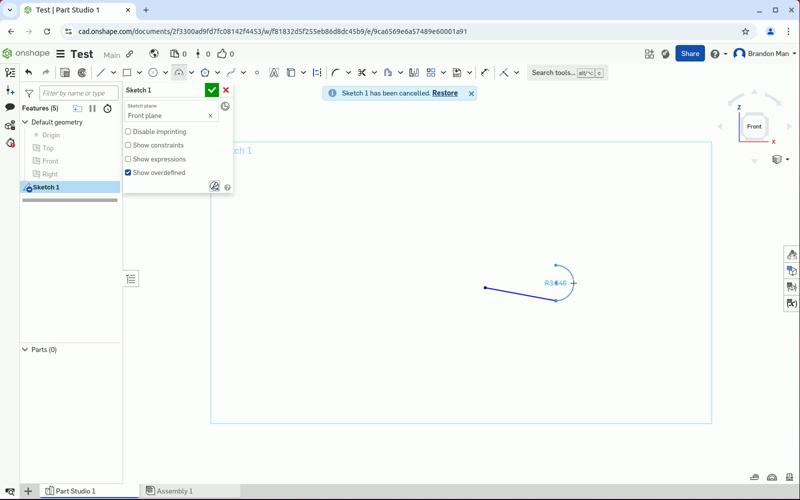
key_up(shift)
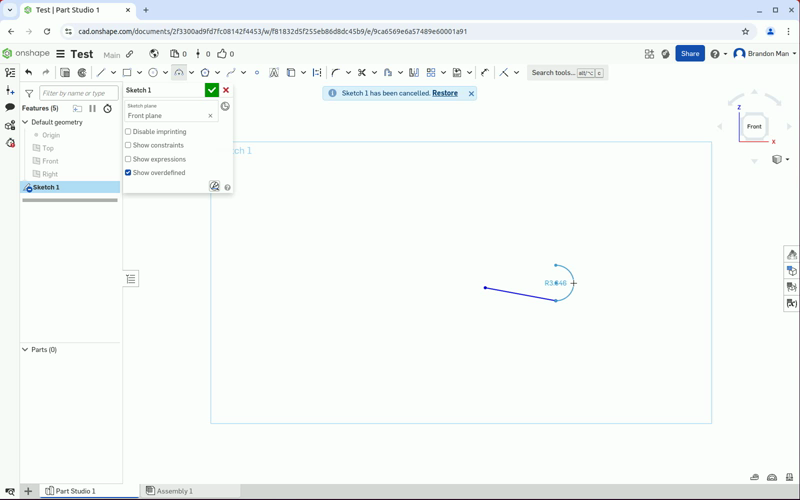
key(esc)
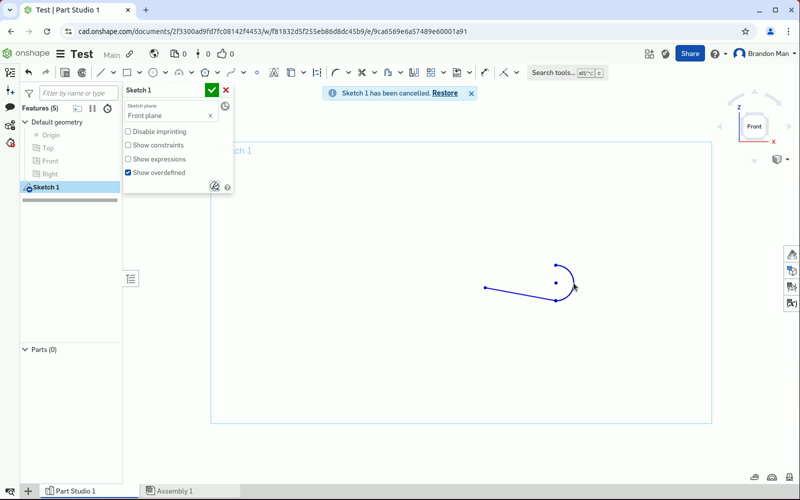
key(l)
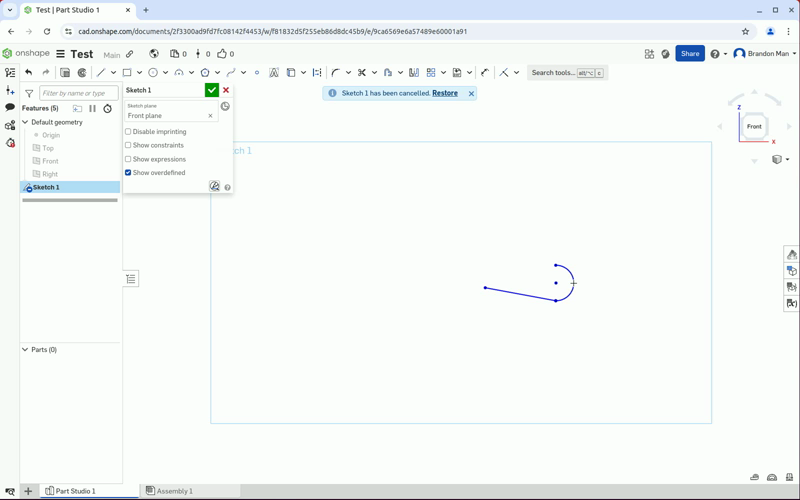
mouse_move(555, 265)
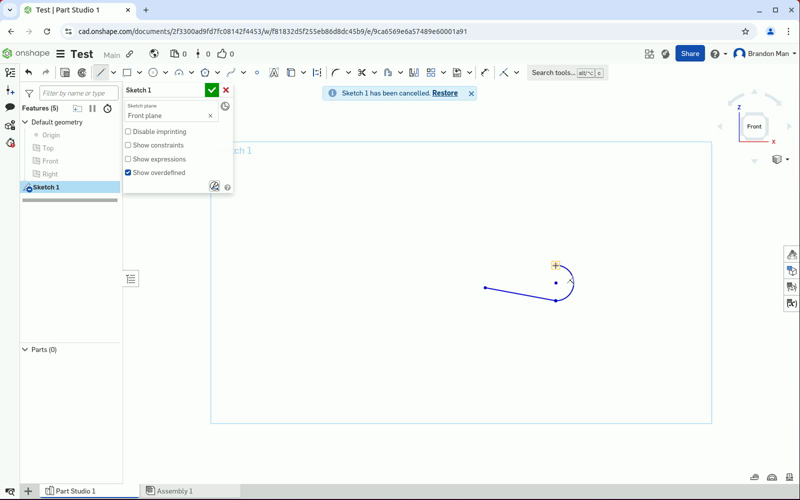
click(555, 265)
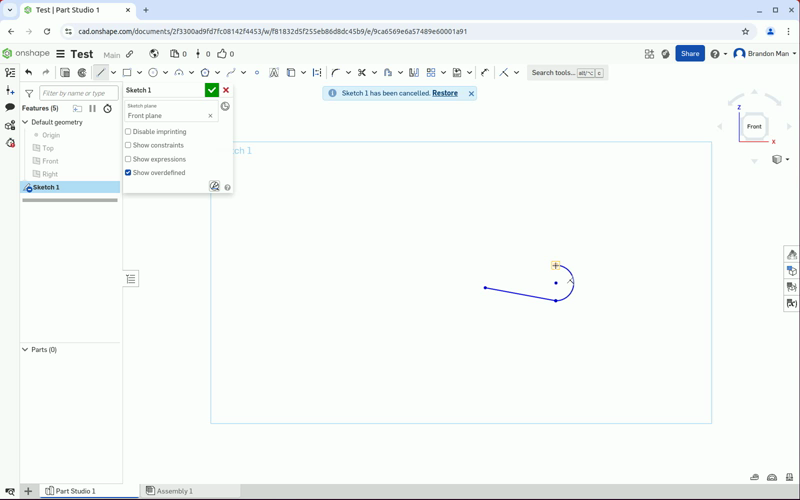
key_down(shift)
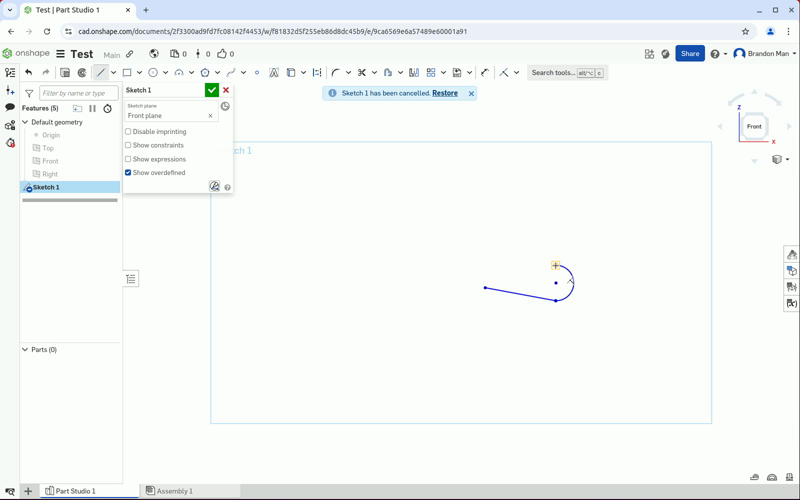
mouse_move(485, 278)
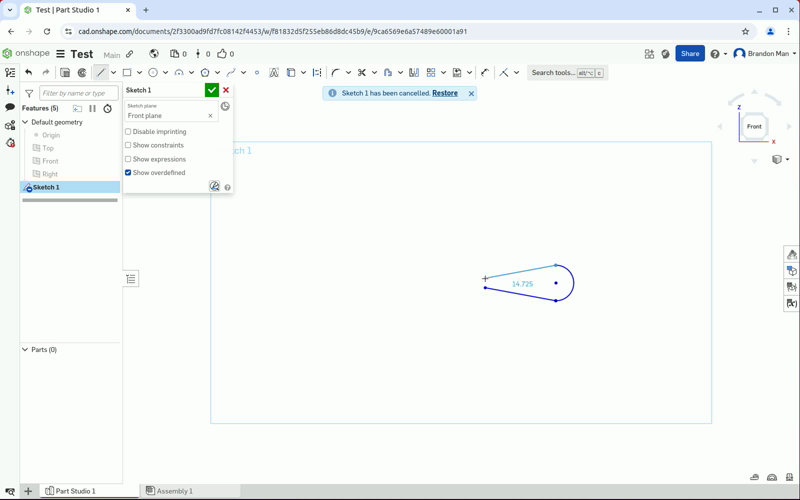
click(485, 278)
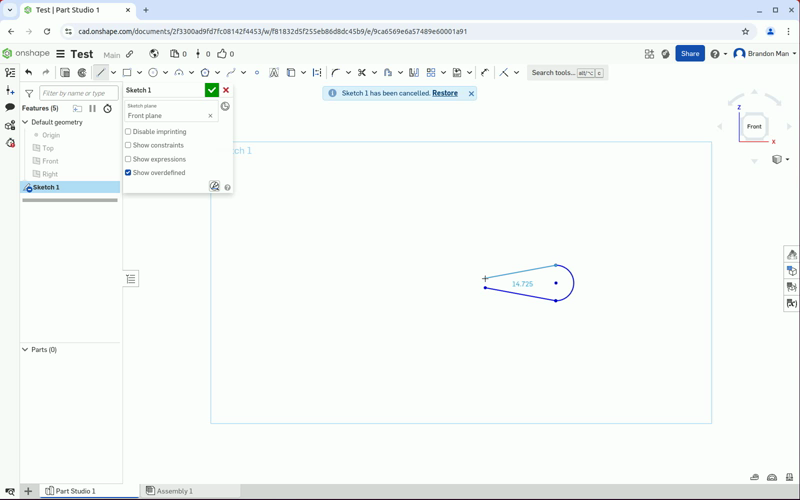
key_up(shift)
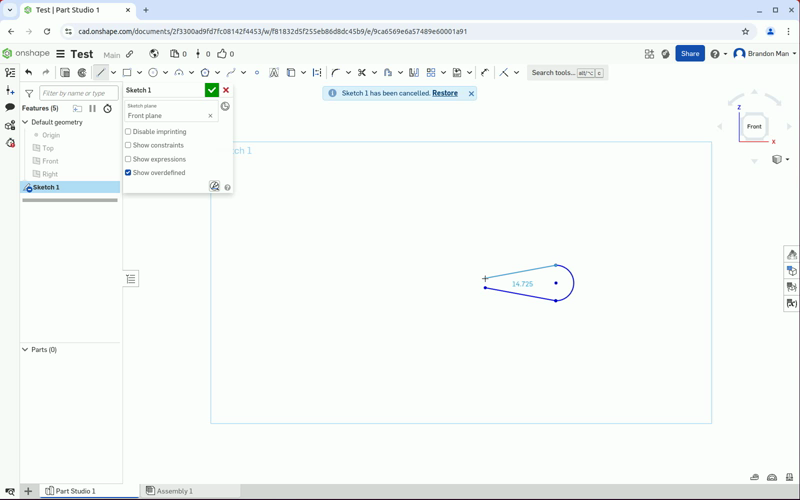
key(esc)
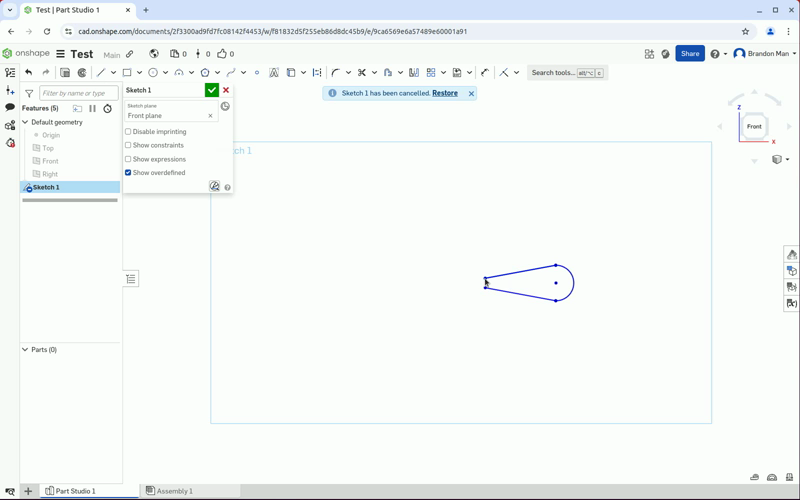
key(a)
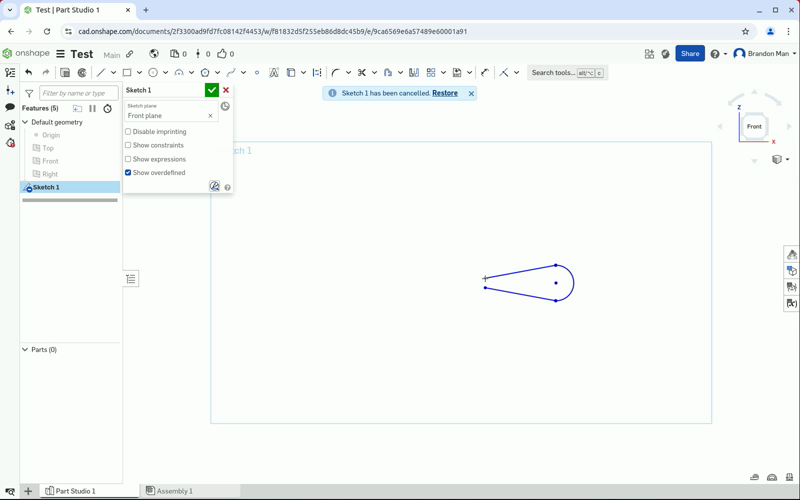
mouse_move(485, 278)
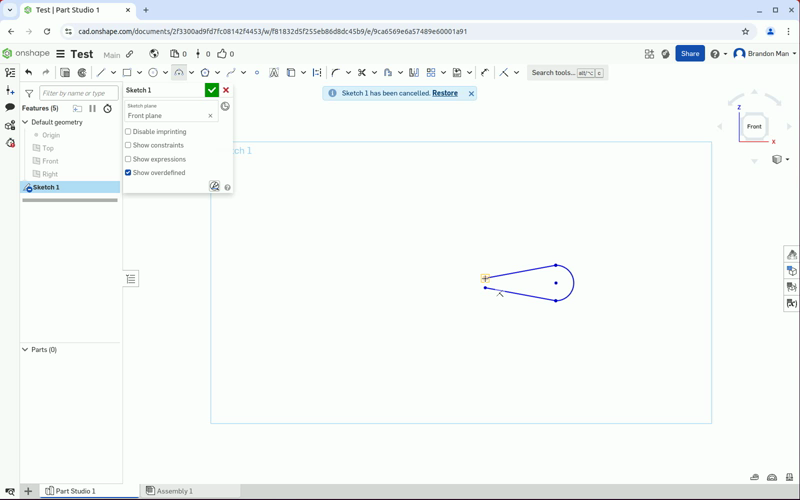
click(485, 278)
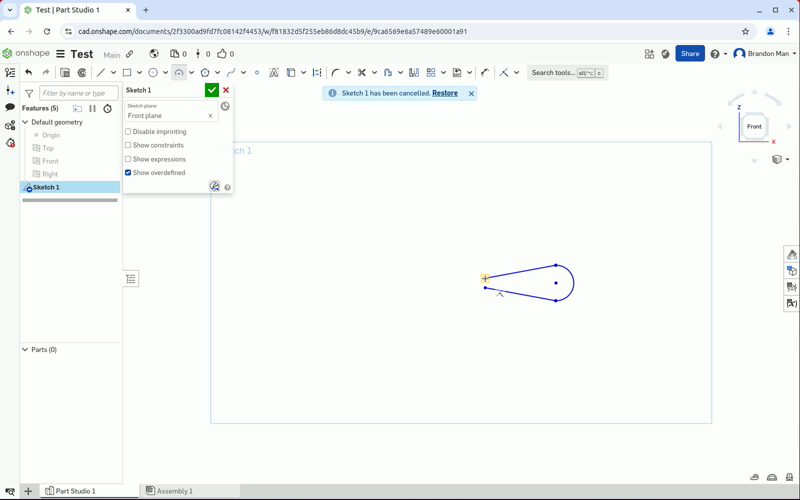
mouse_move(485, 287)
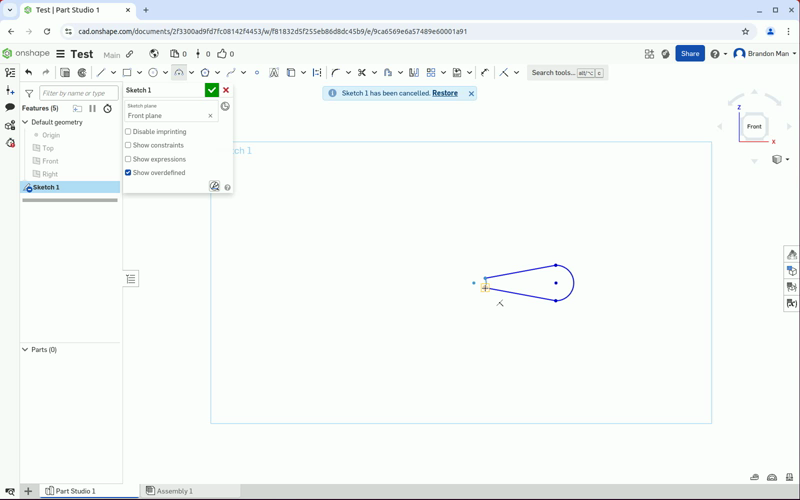
click(485, 287)
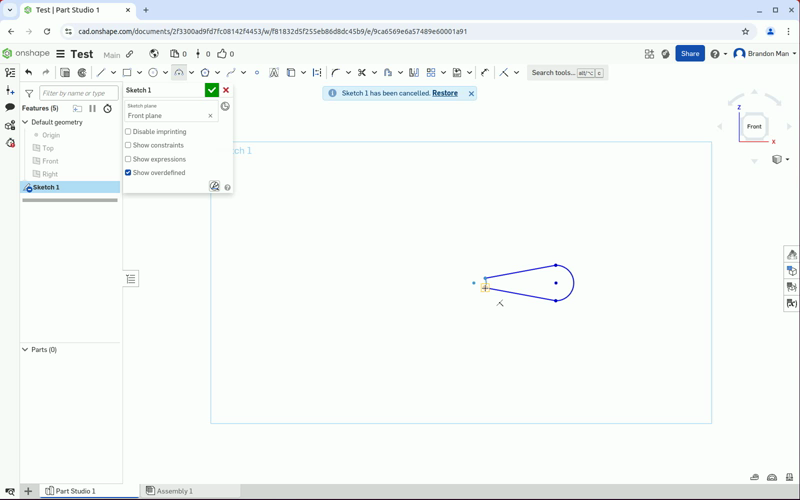
key_down(shift)
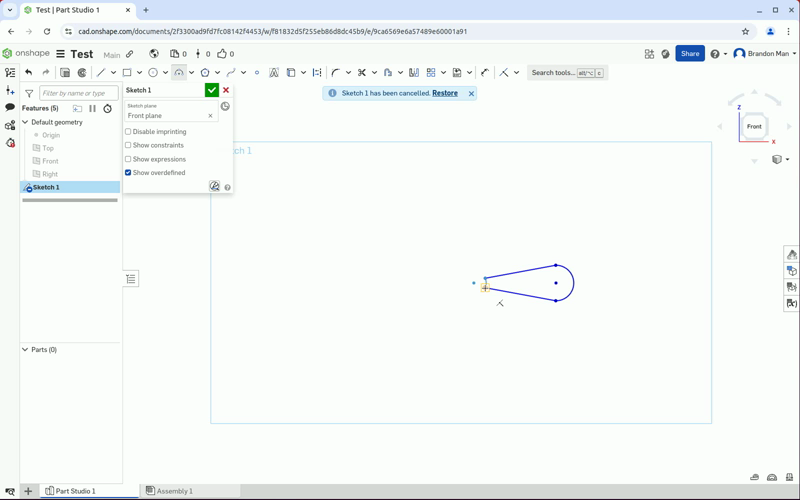
mouse_move(480, 282)
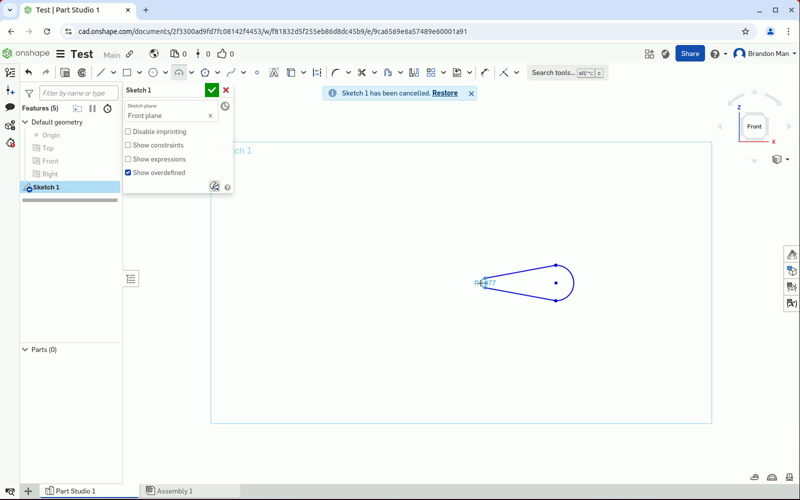
click(480, 282)
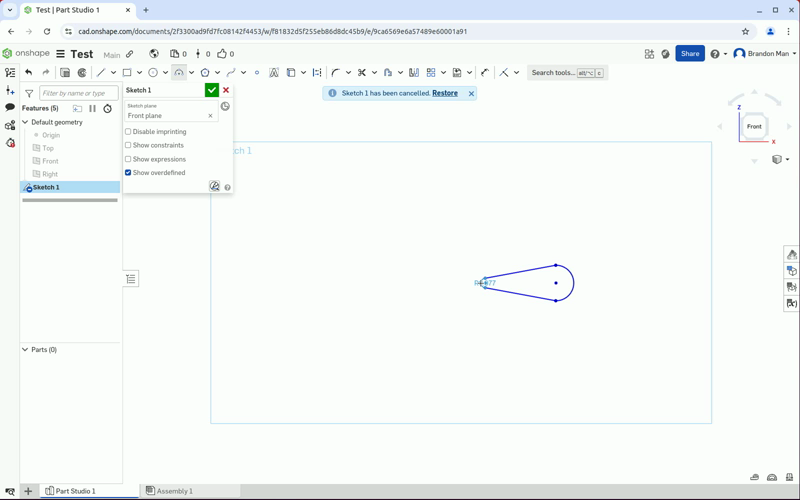
key_up(shift)
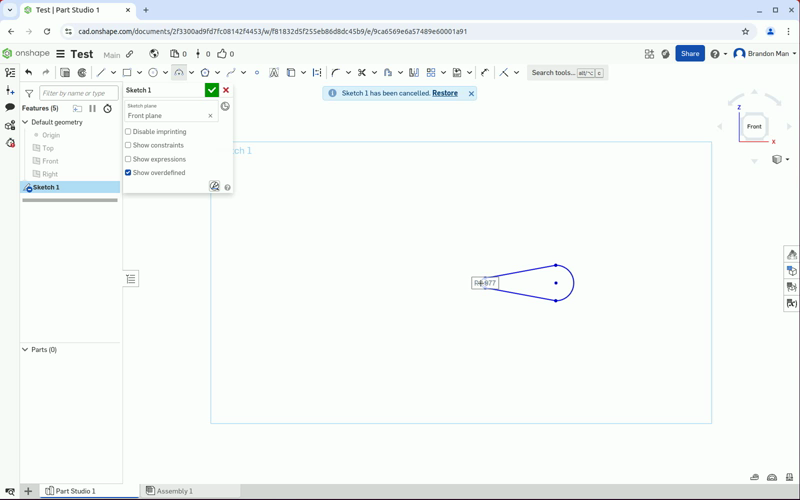
key(esc)
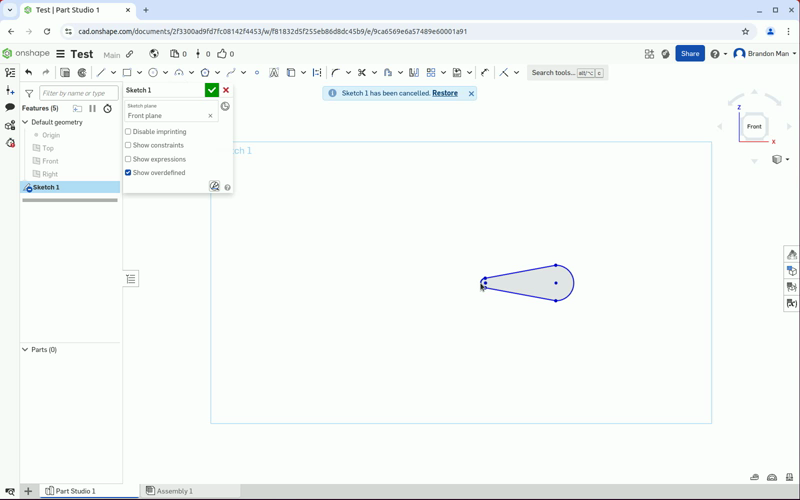
mouse_move(536, 286)
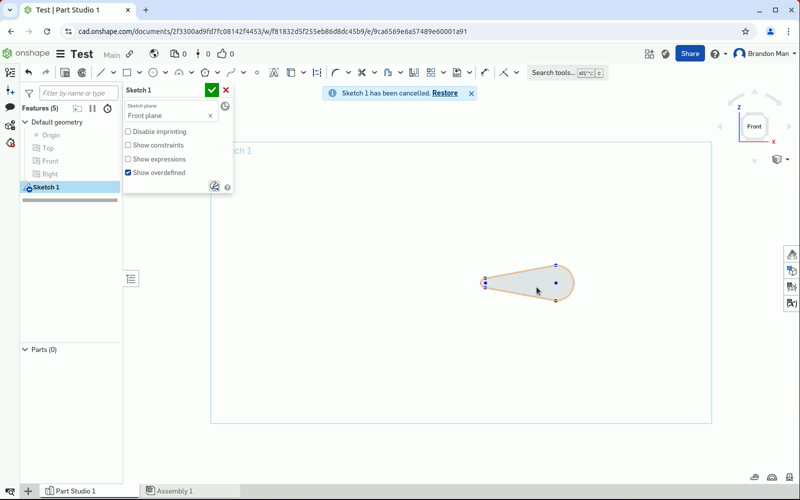
click(536, 286)
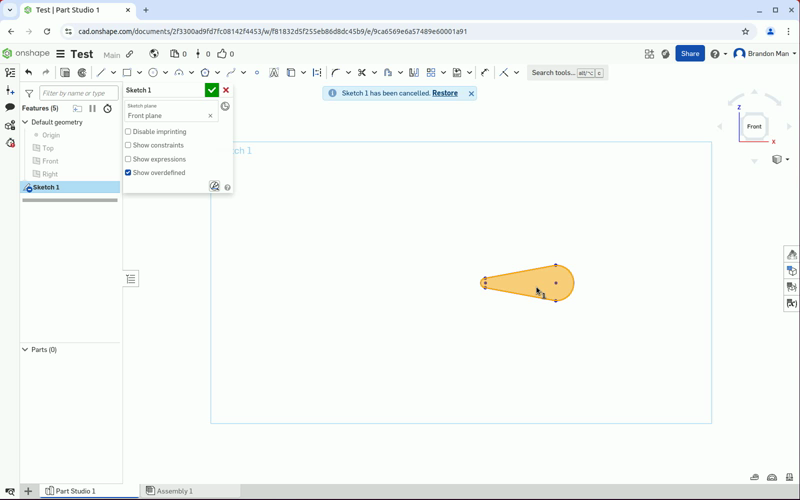
mouse_move(73, 352)
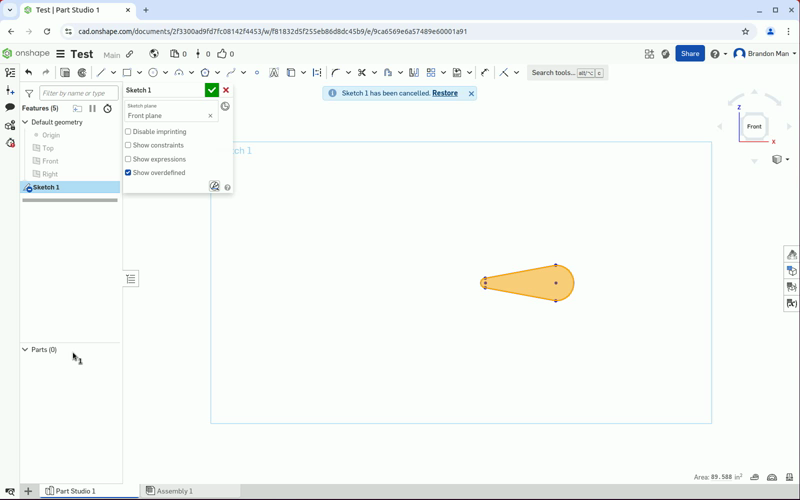
key(shift+y)
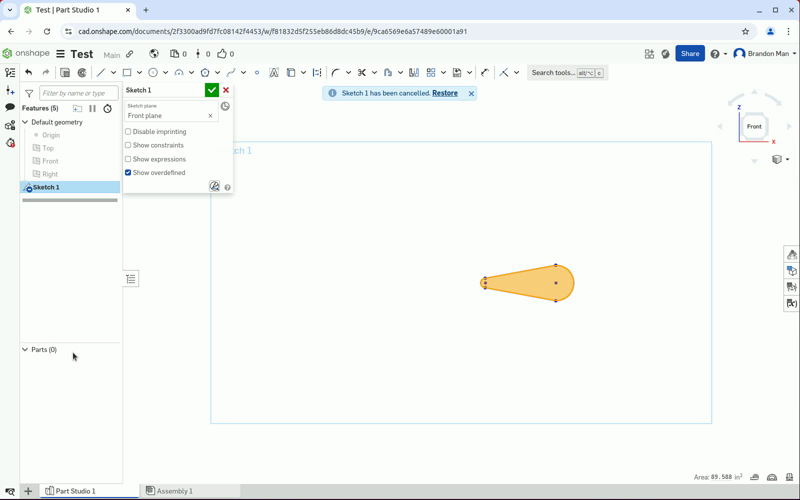
key(shift+e)
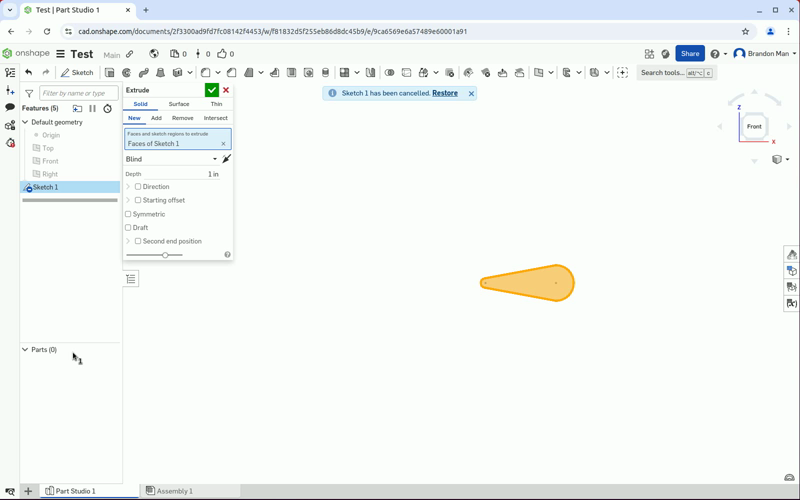
mouse_move(143, 106)
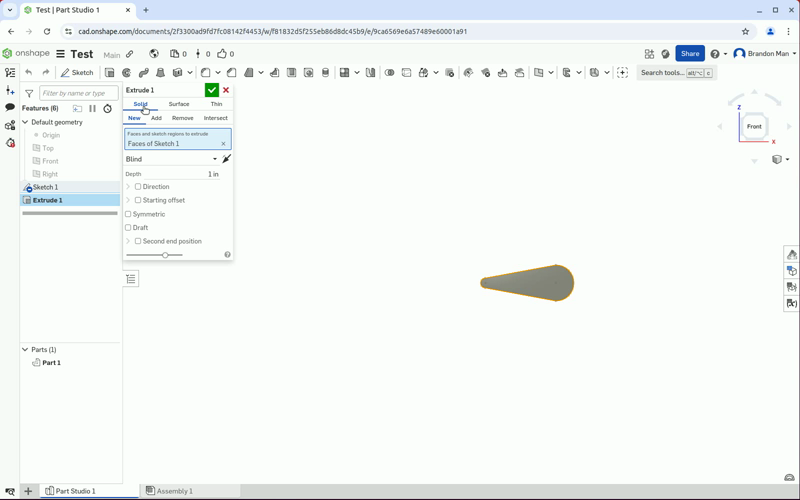
click(143, 106)
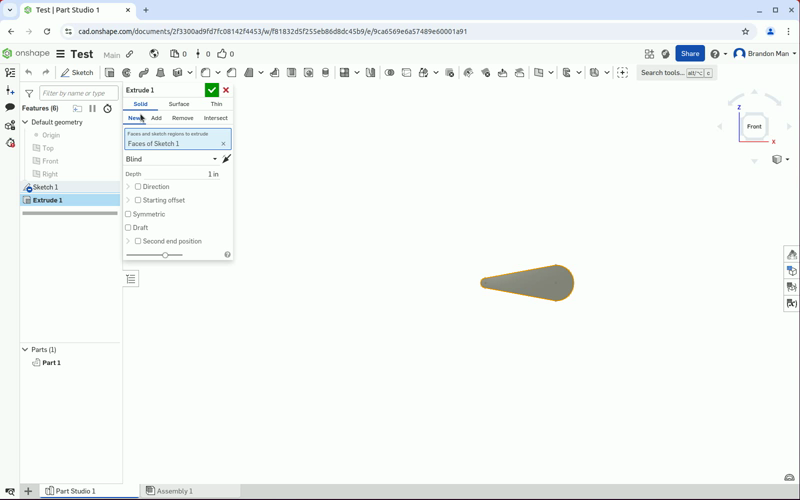
mouse_move(137, 120)
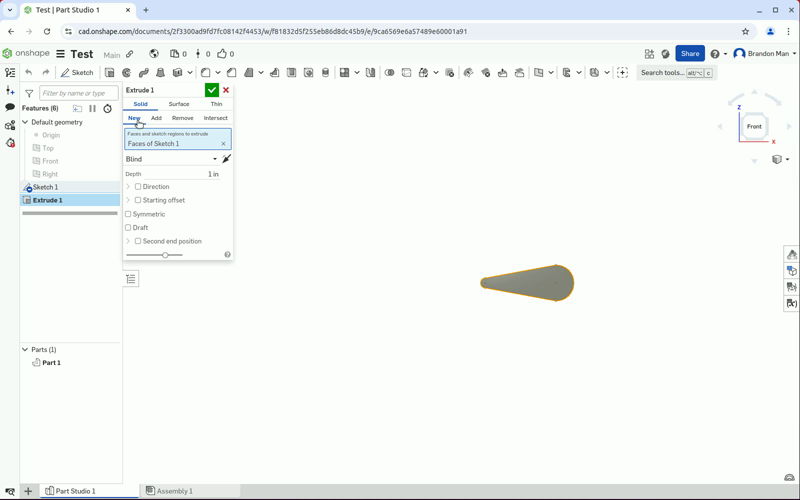
click(137, 120)
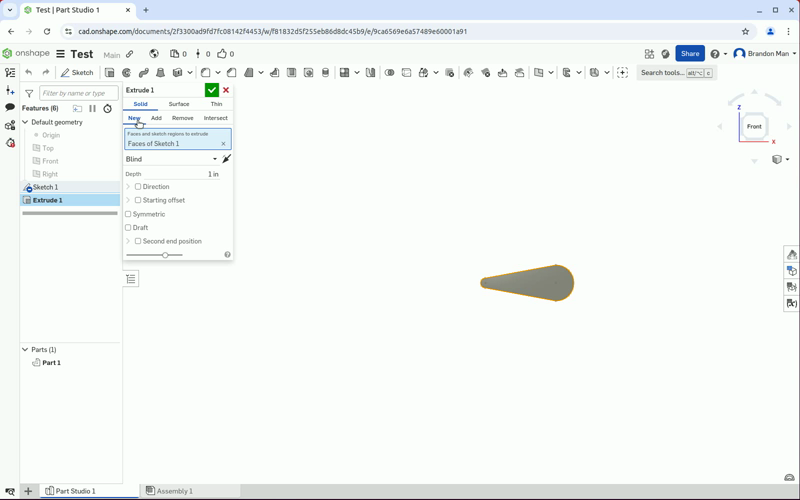
key(tab, 4)
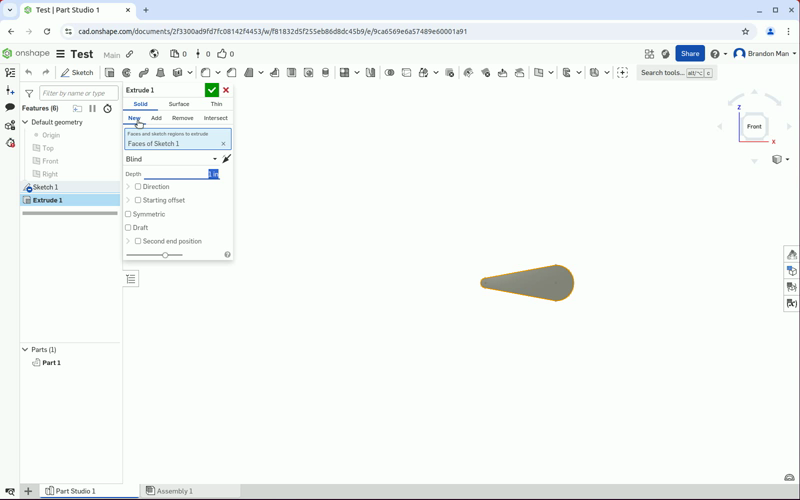
text(0.963)
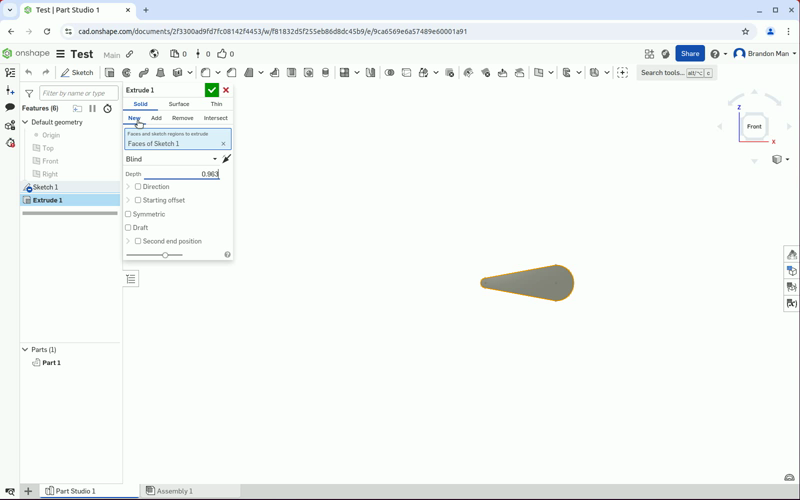
key(enter)
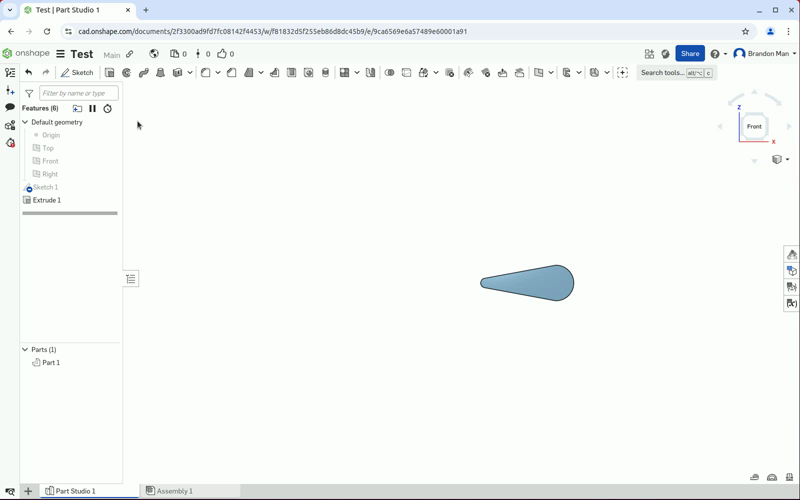
key(shift+h)
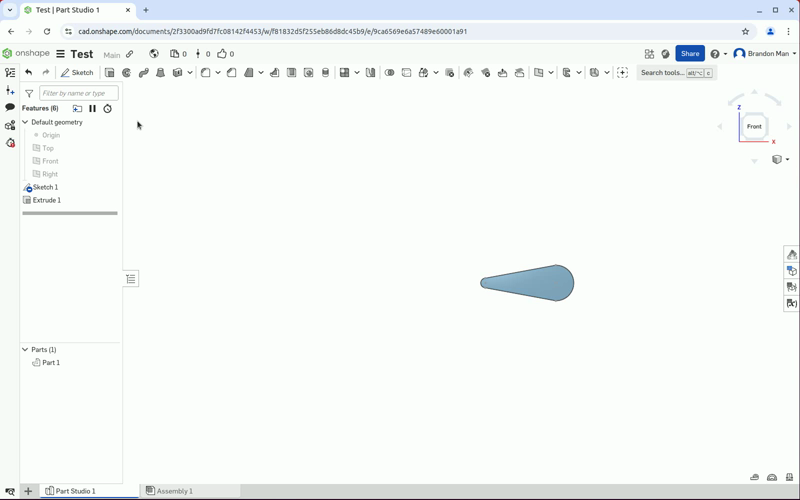
key(shift+h)
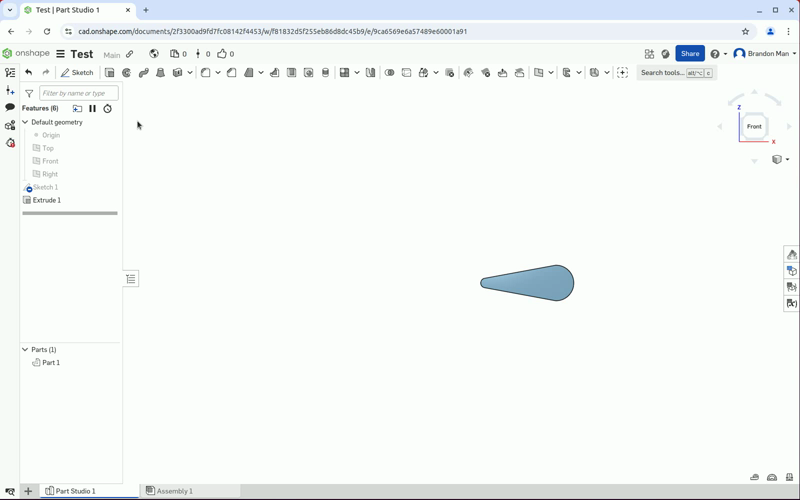
mouse_move(73, 189)
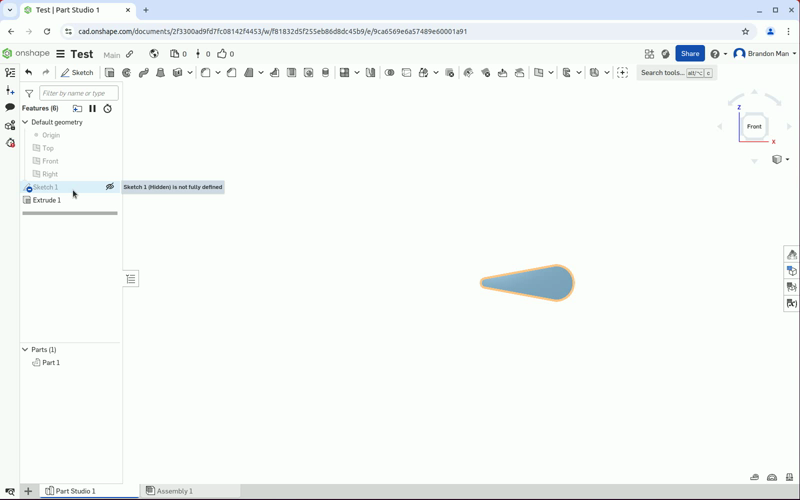
click(73, 189)
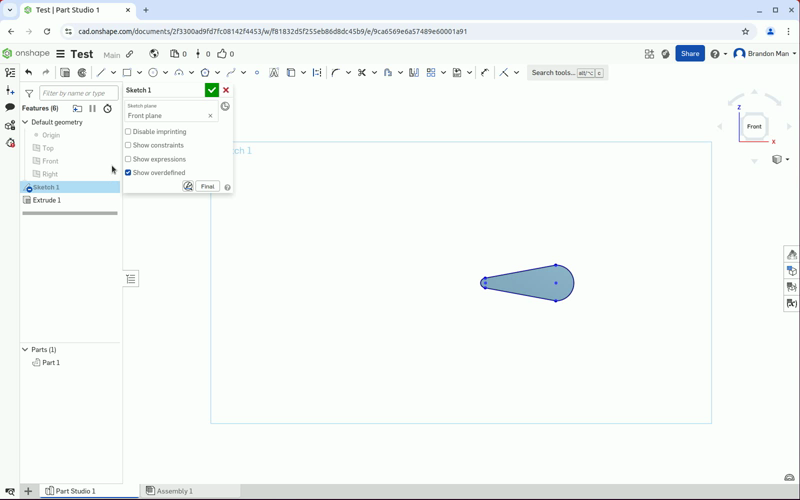
mouse_move(229, 92)
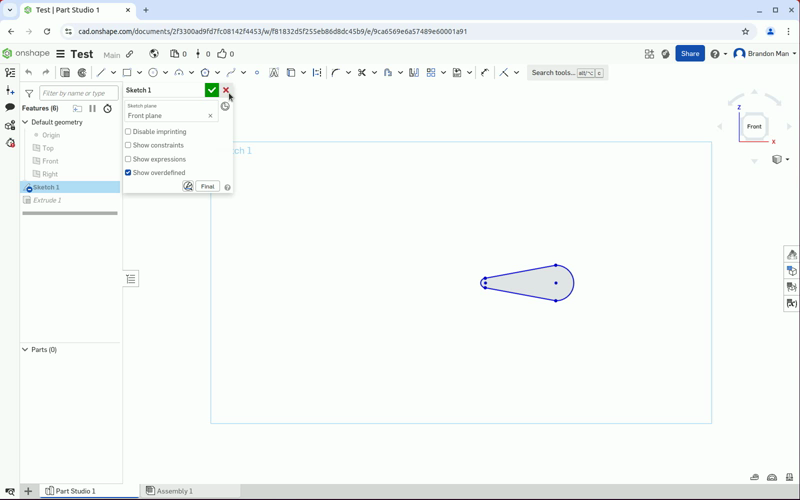
click(229, 92)
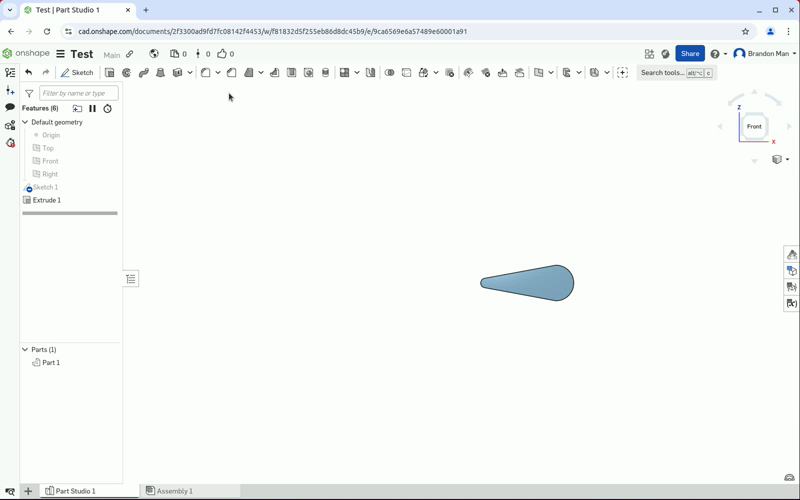
mouse_move(541, 75)
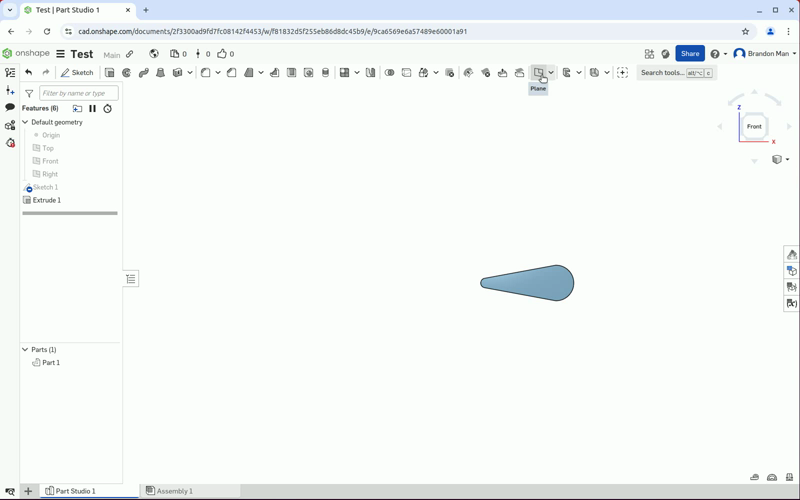
click(541, 75)
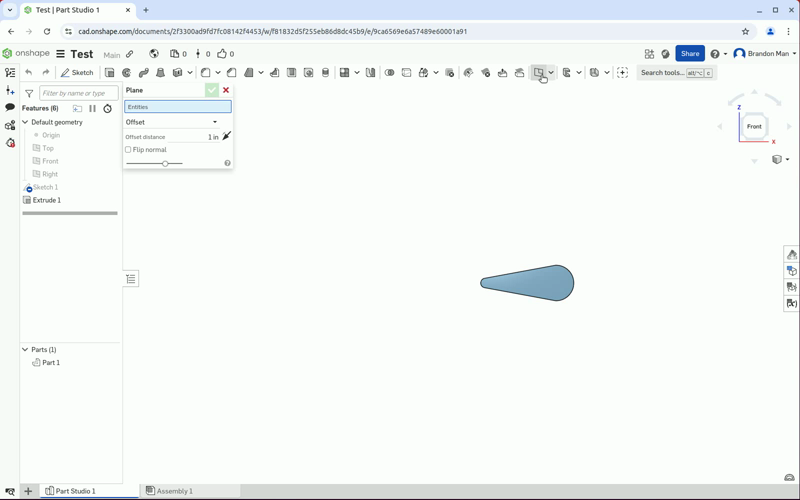
mouse_move(73, 163)
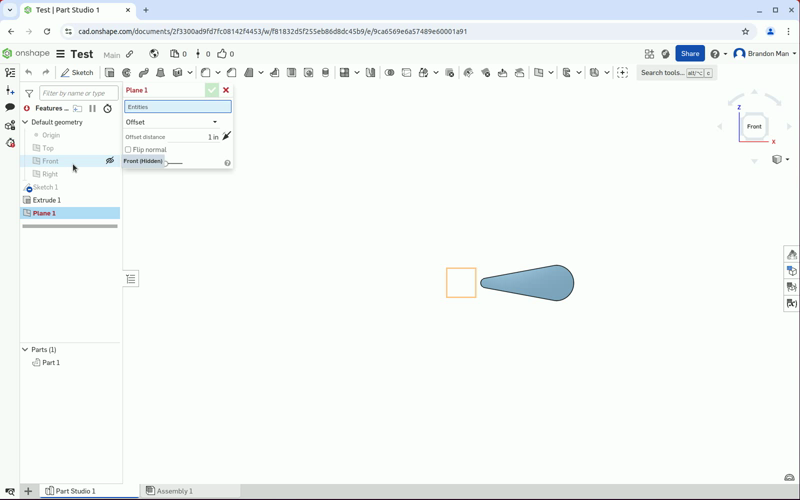
click(73, 163)
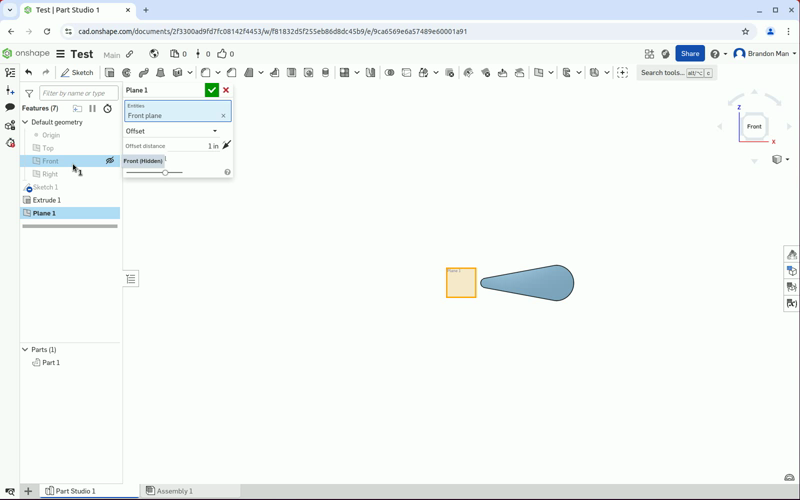
key(tab, 2)
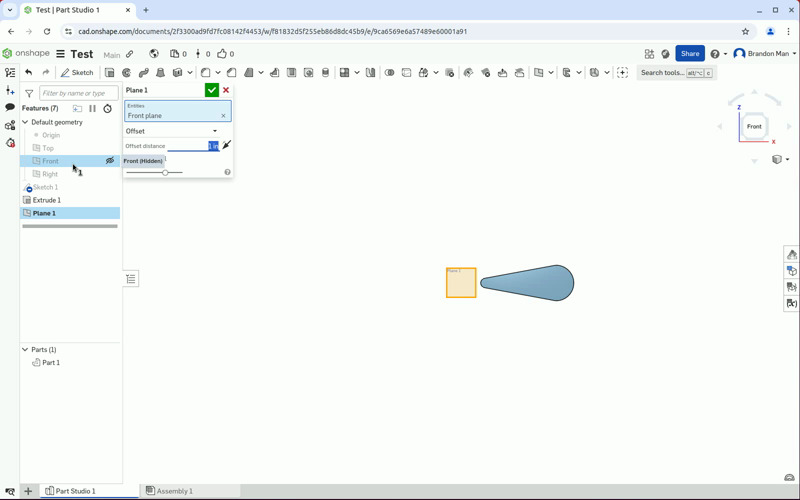
text(0.955)
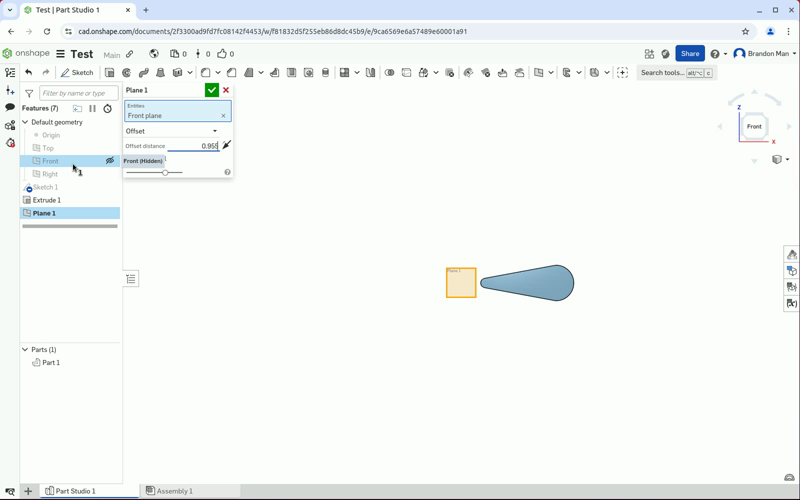
key(enter, 2)
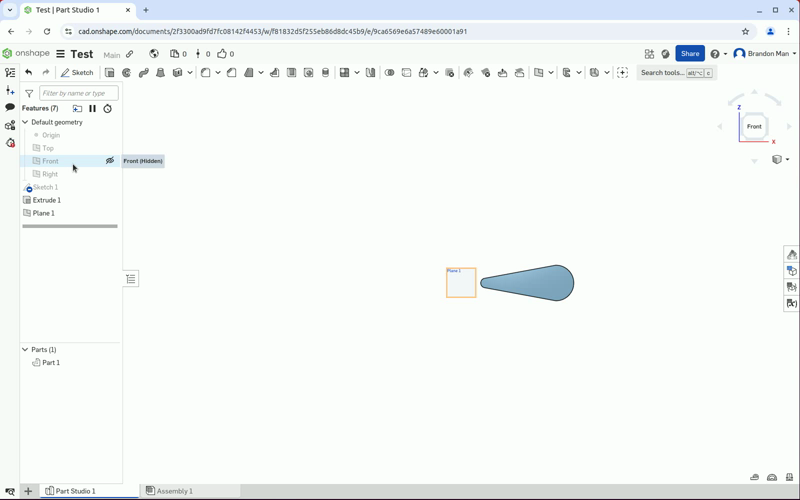
key(shift+s)
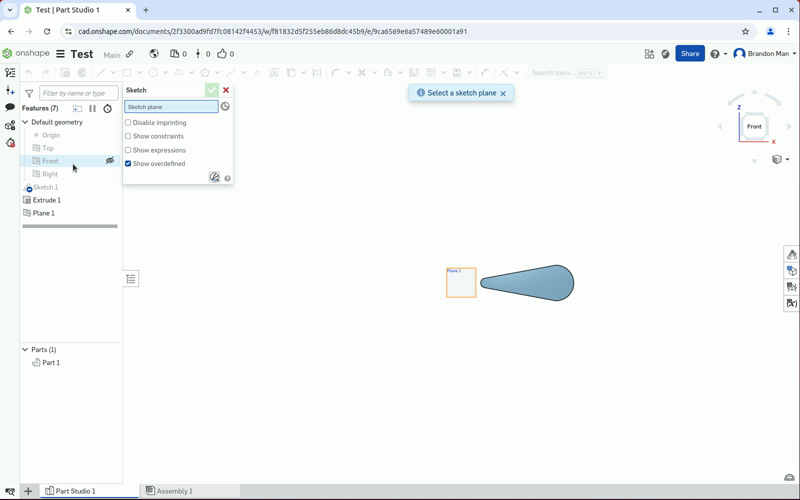
mouse_move(73, 215)
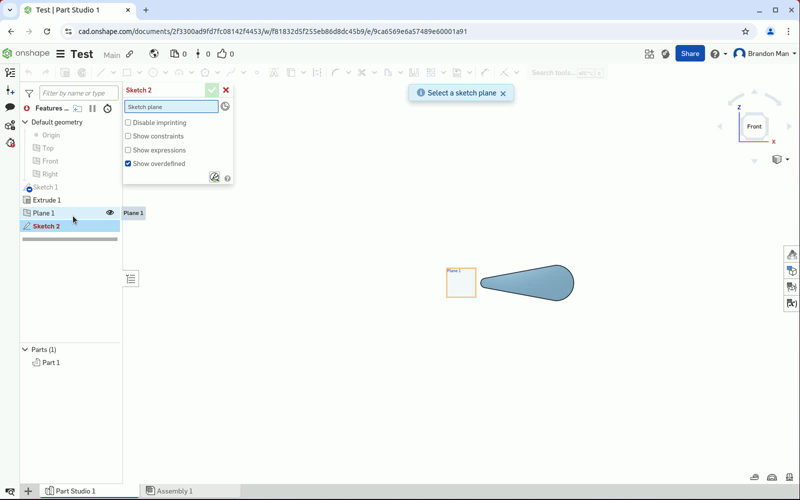
click(73, 215)
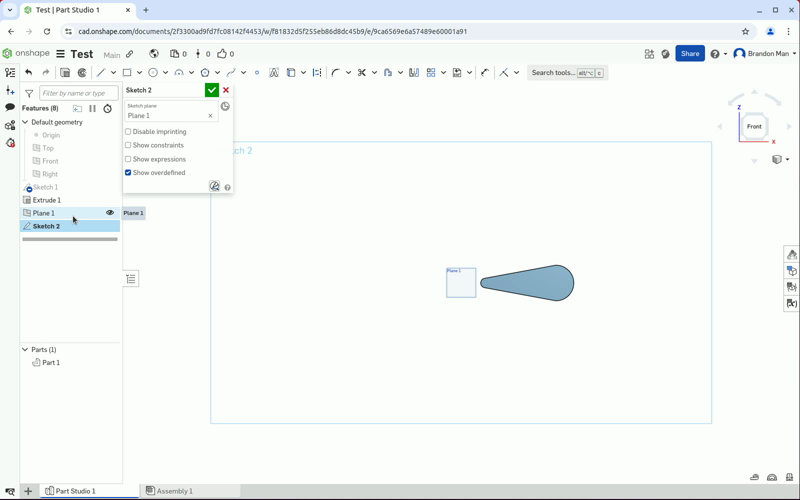
mouse_move(73, 352)
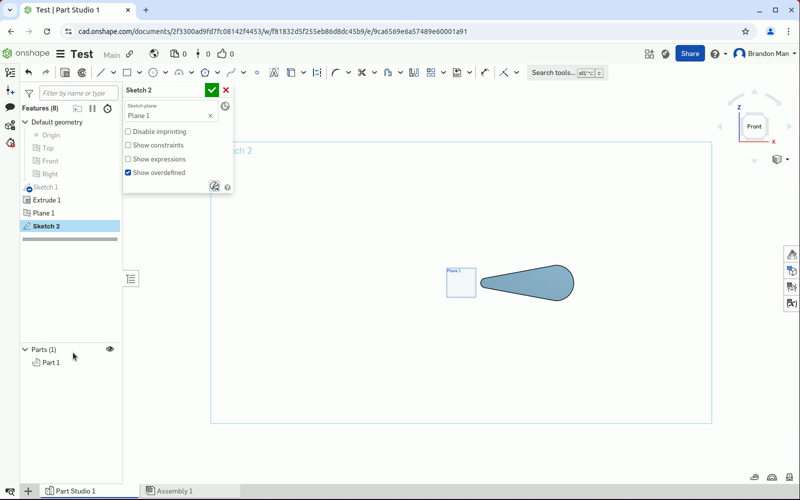
key(y)
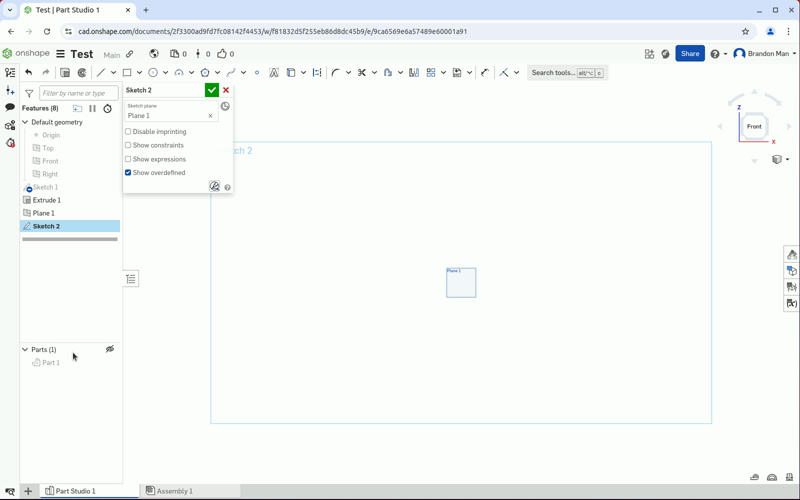
key(c)
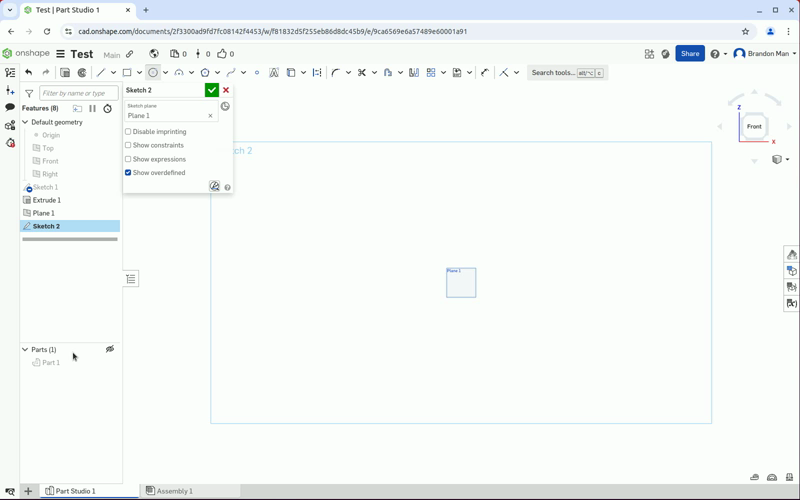
key_down(shift)
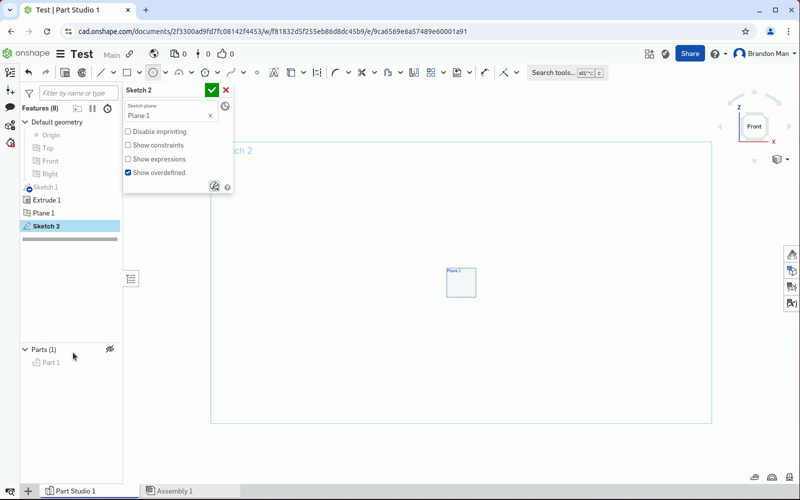
mouse_move(486, 282)
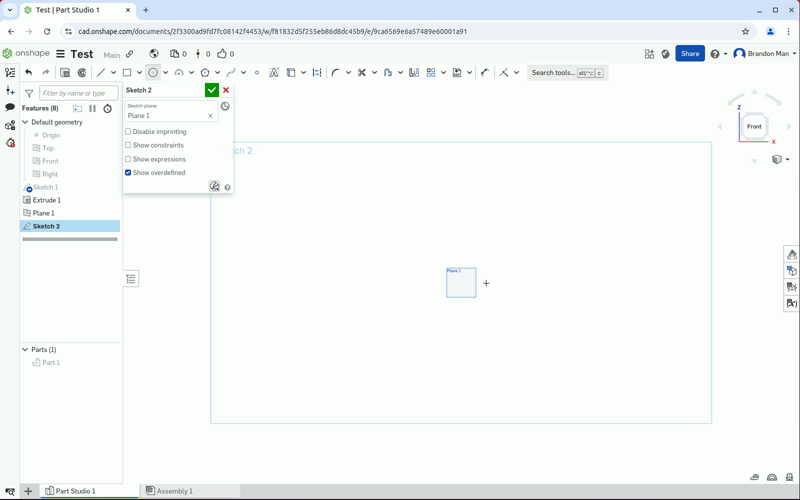
click(486, 282)
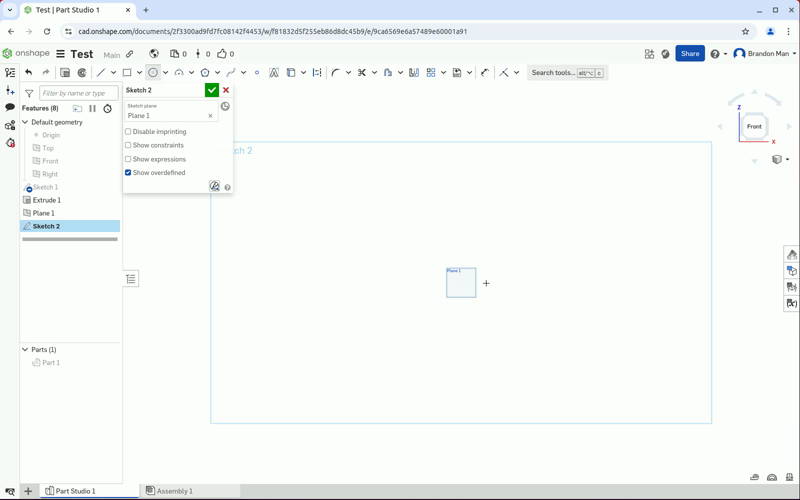
key_up(shift)
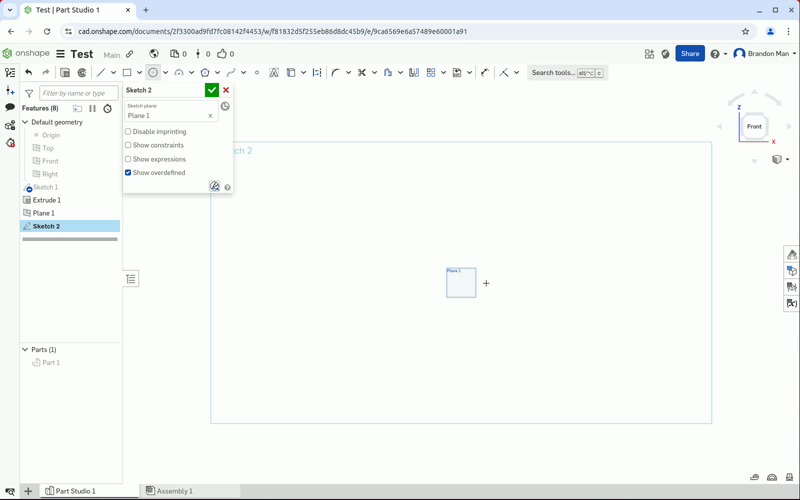
mouse_move(489, 282)
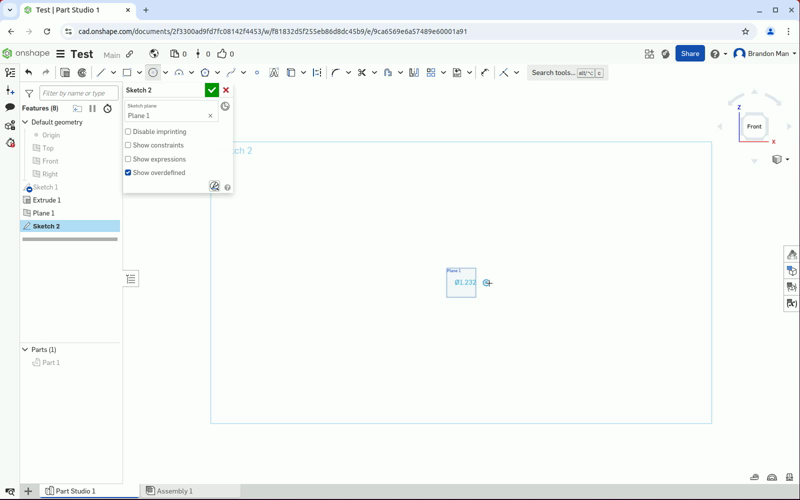
click(489, 282)
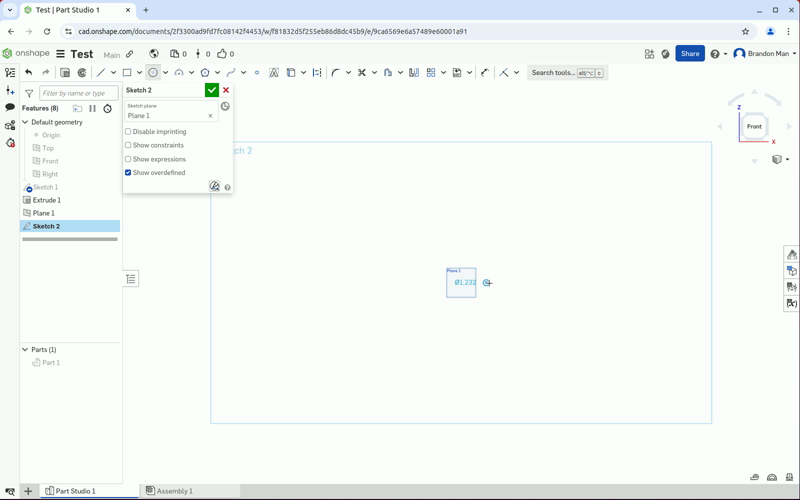
key(esc)
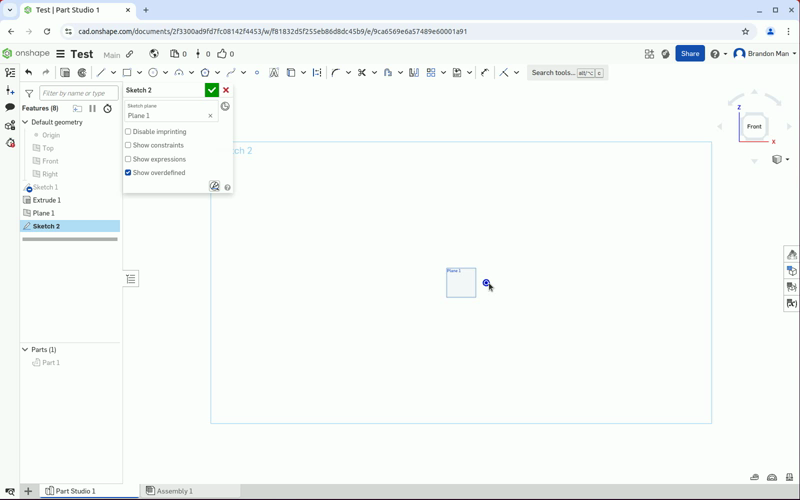
mouse_move(485, 280)
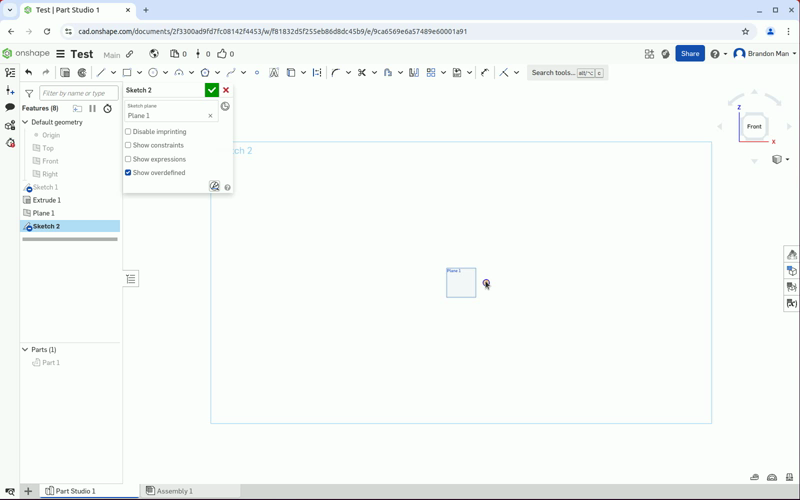
scroll(6)
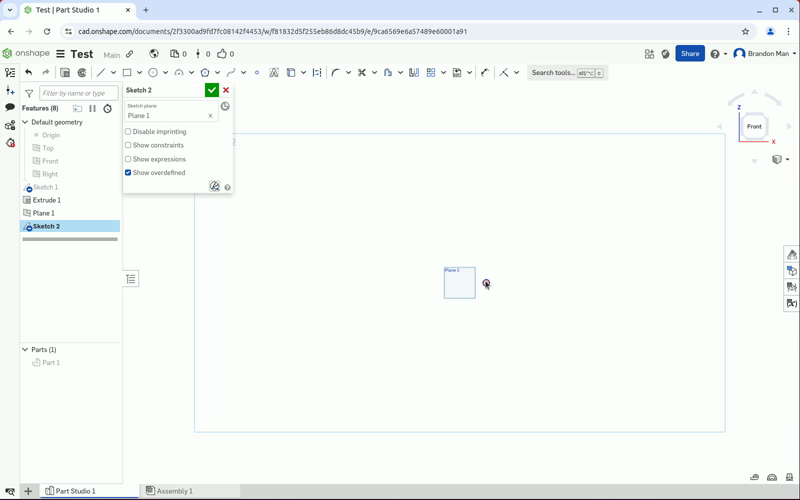
scroll(6)
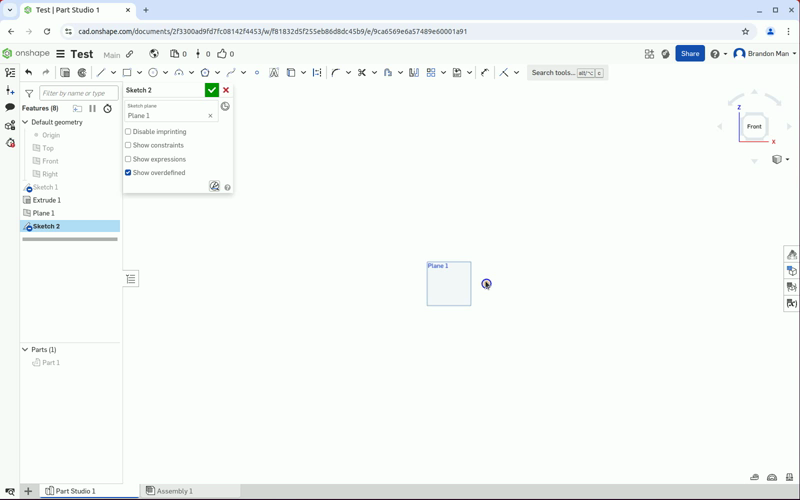
scroll(6)
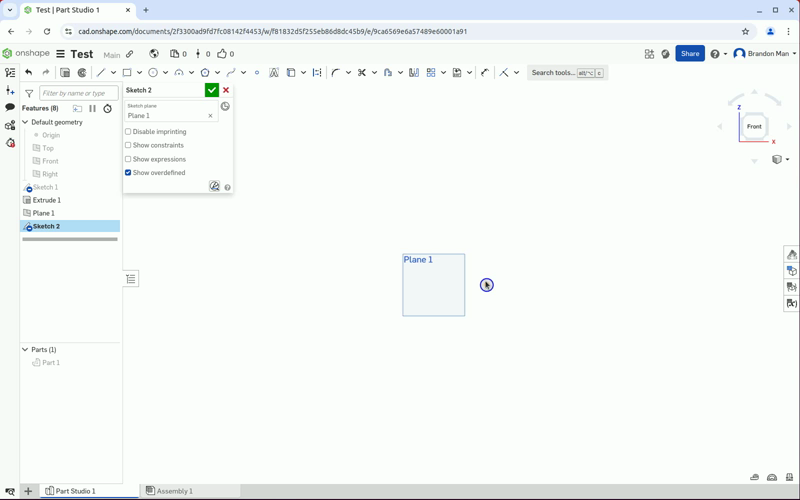
scroll(6)
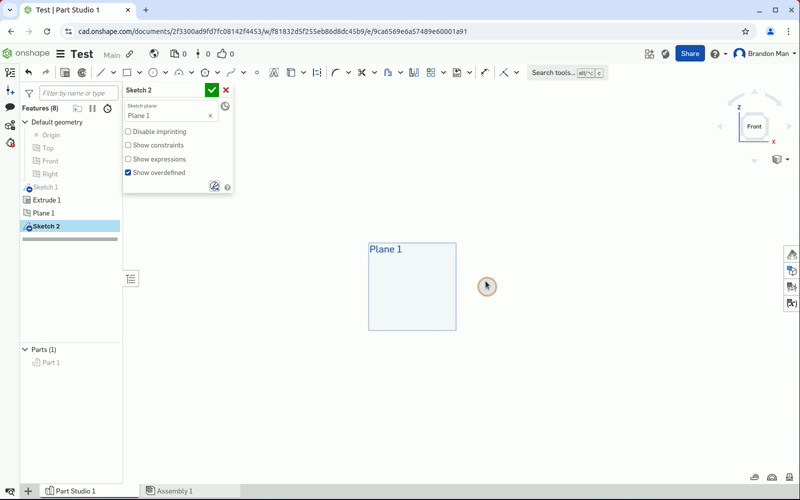
scroll(6)
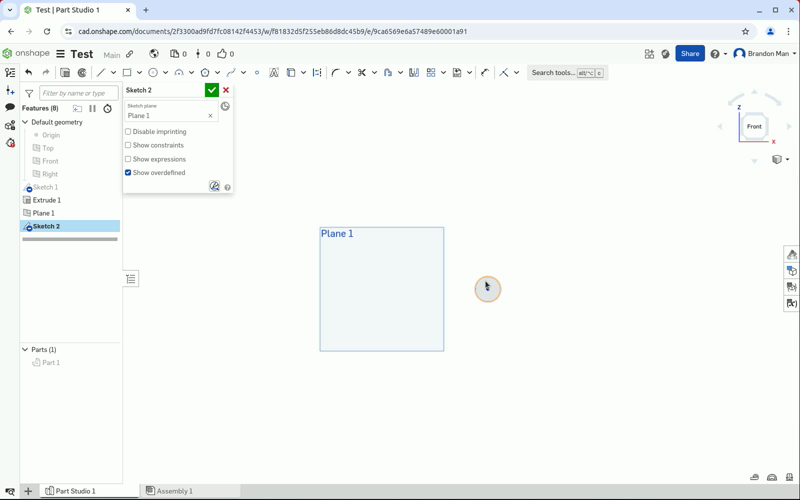
scroll(6)
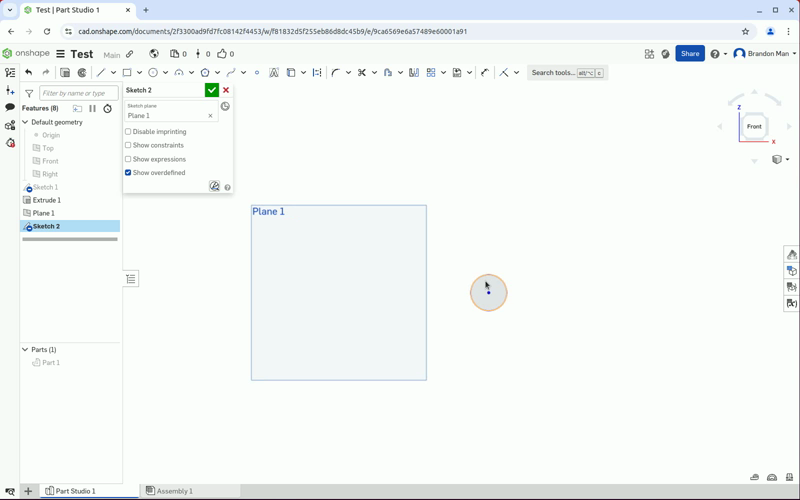
scroll(6)
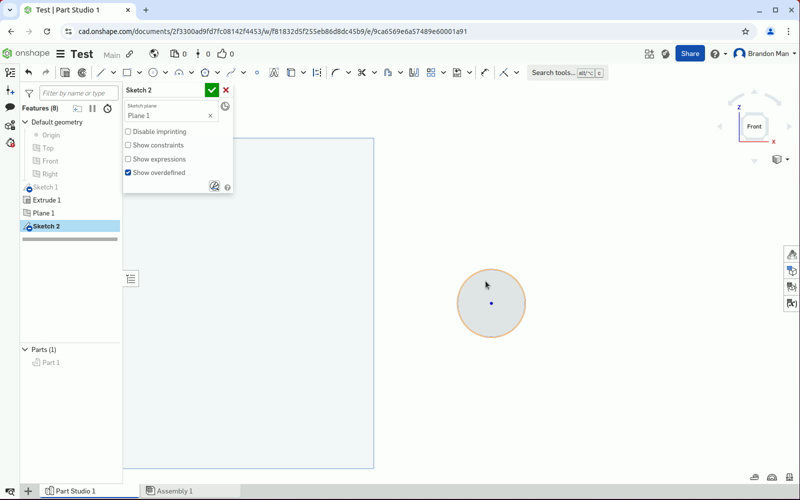
click(485, 280)
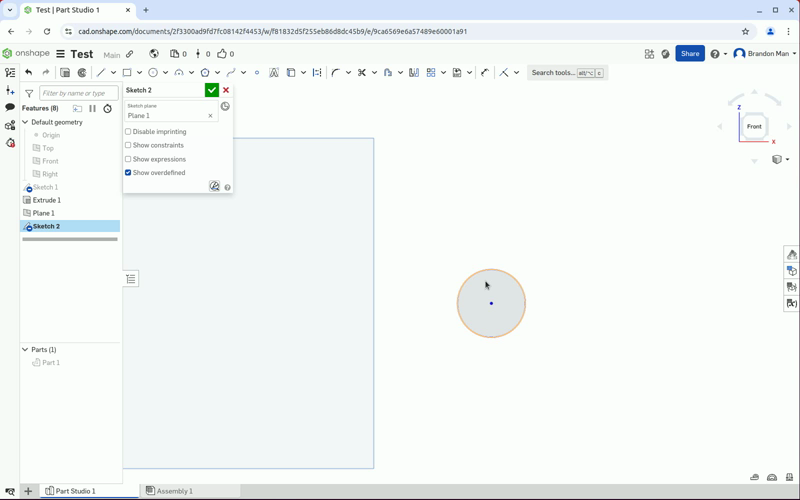
scroll(-6)
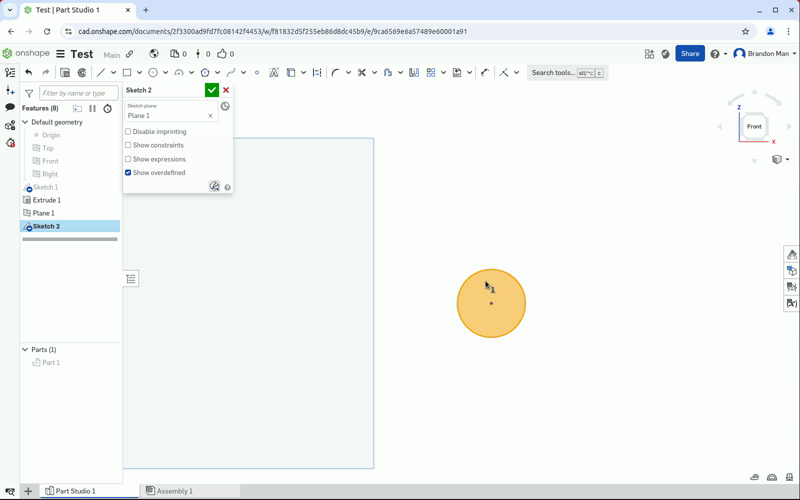
scroll(-6)
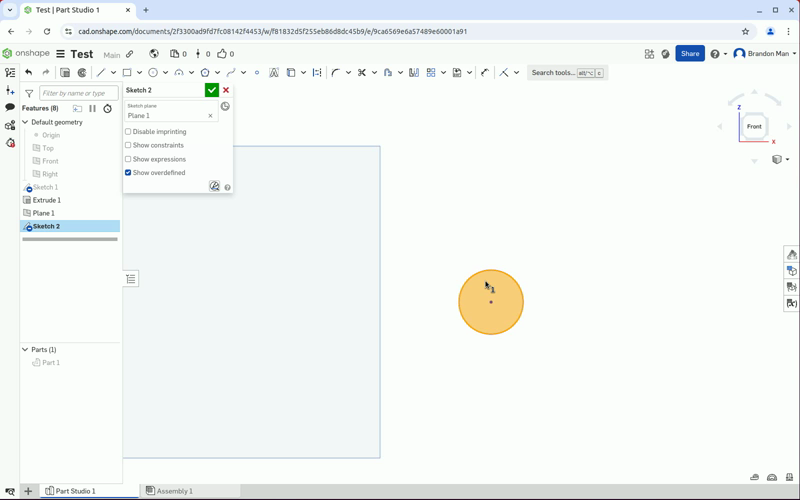
scroll(-6)
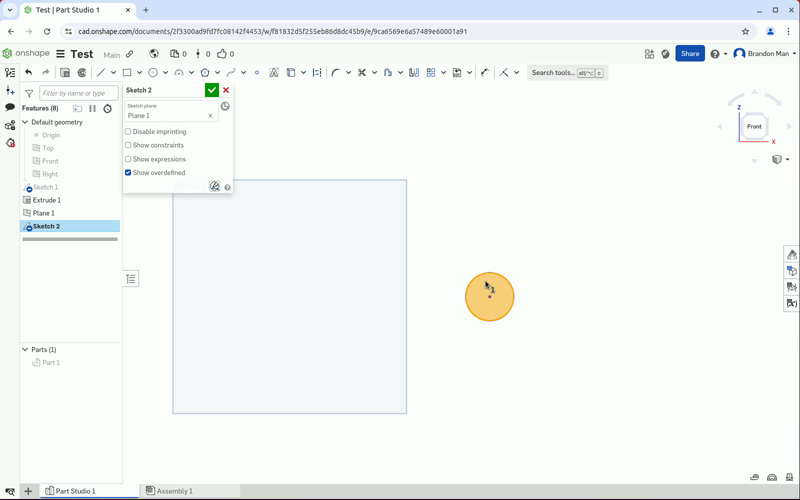
scroll(-6)
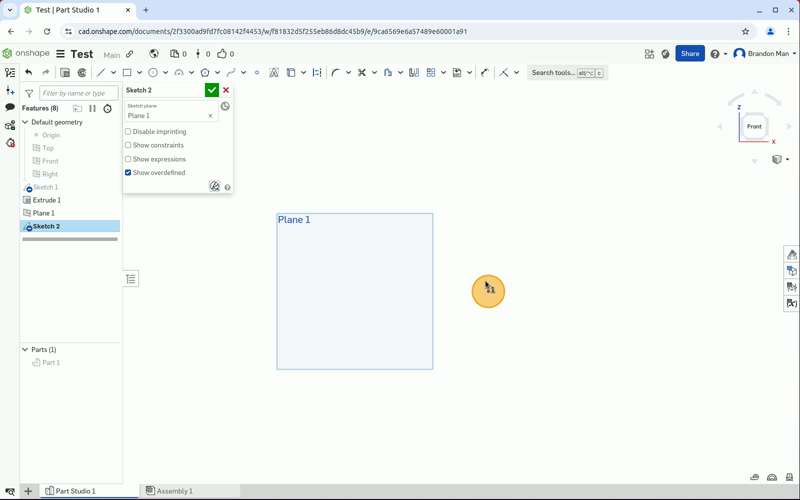
scroll(-6)
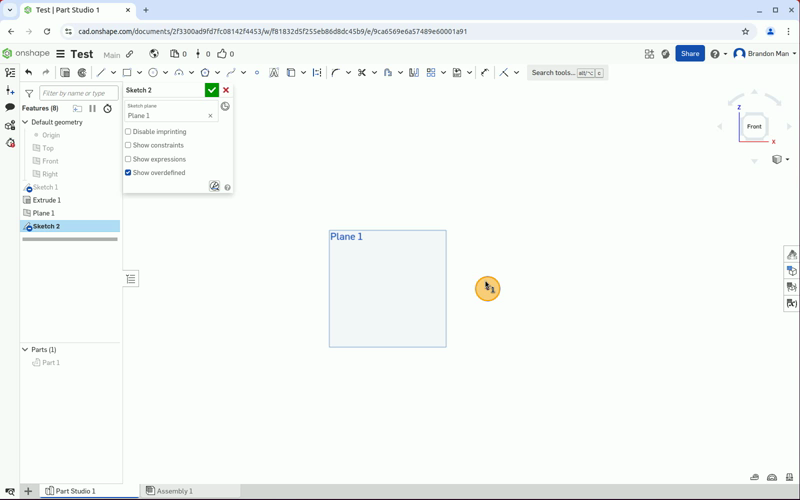
scroll(-6)
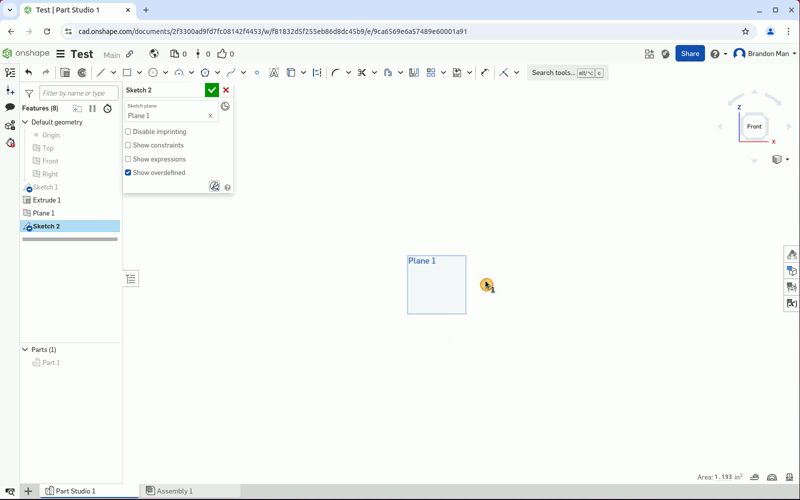
scroll(-6)
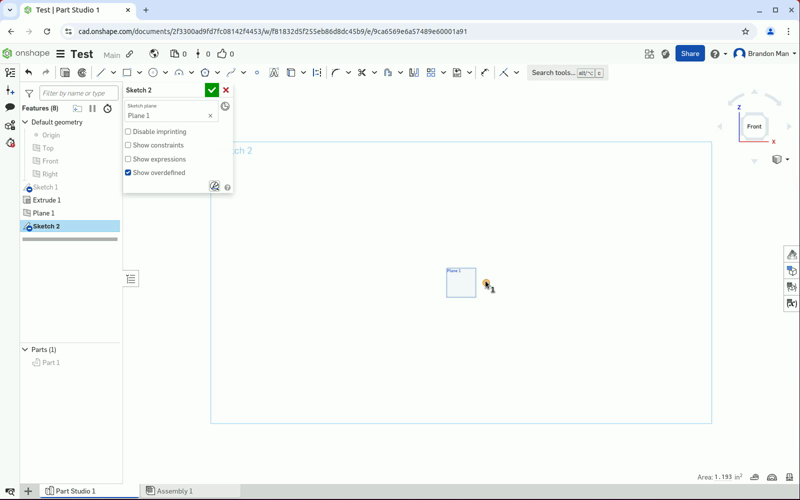
mouse_move(73, 352)
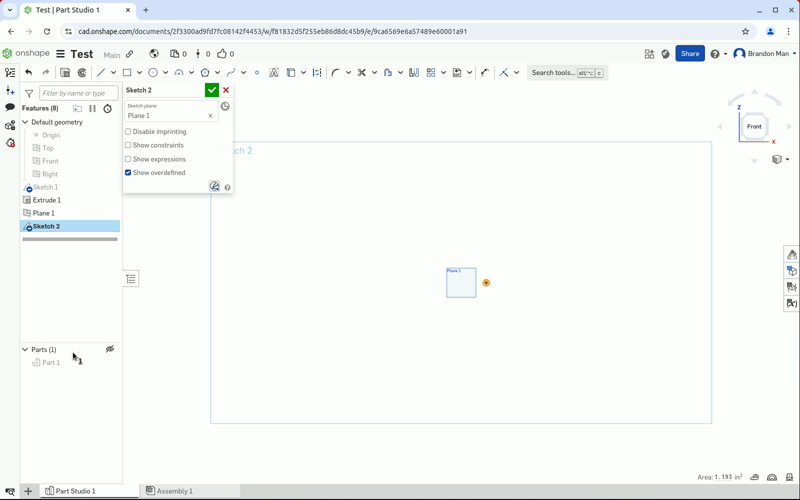
key(shift+y)
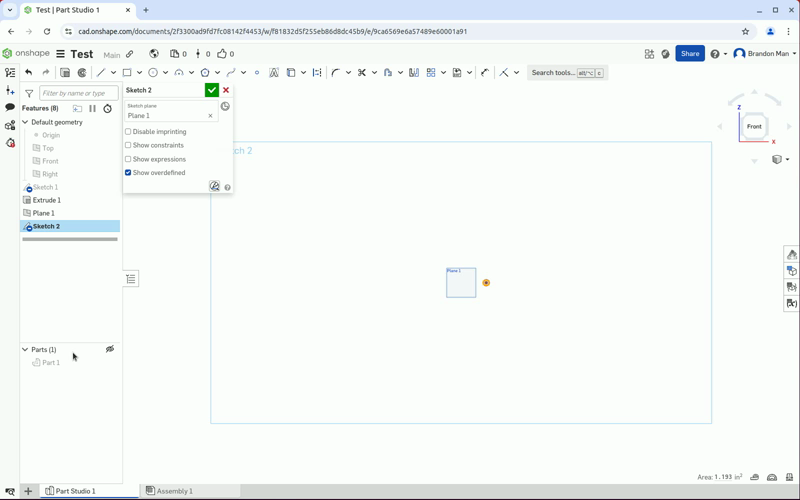
key(shift+e)
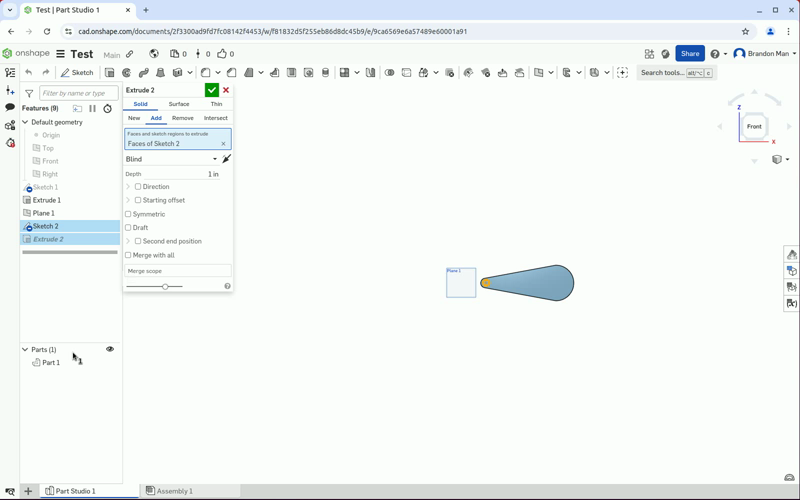
mouse_move(143, 106)
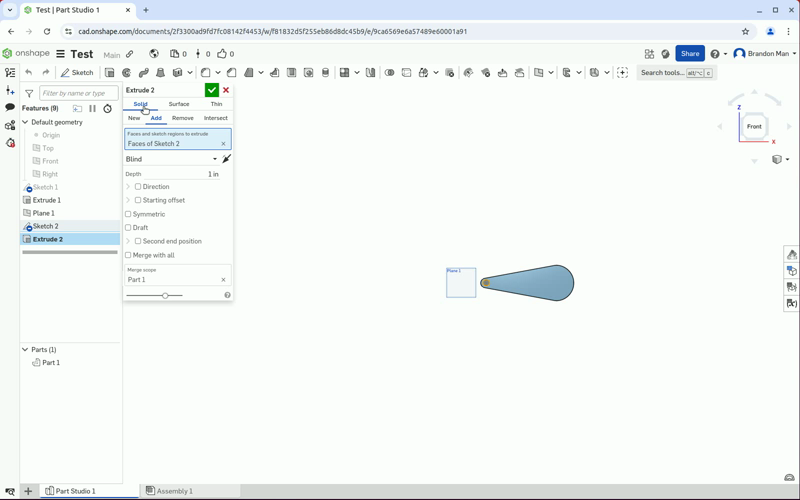
click(143, 106)
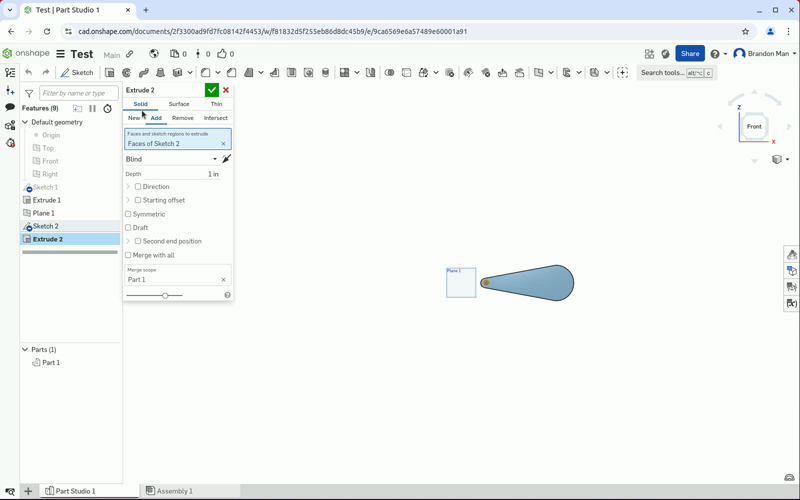
mouse_move(137, 120)
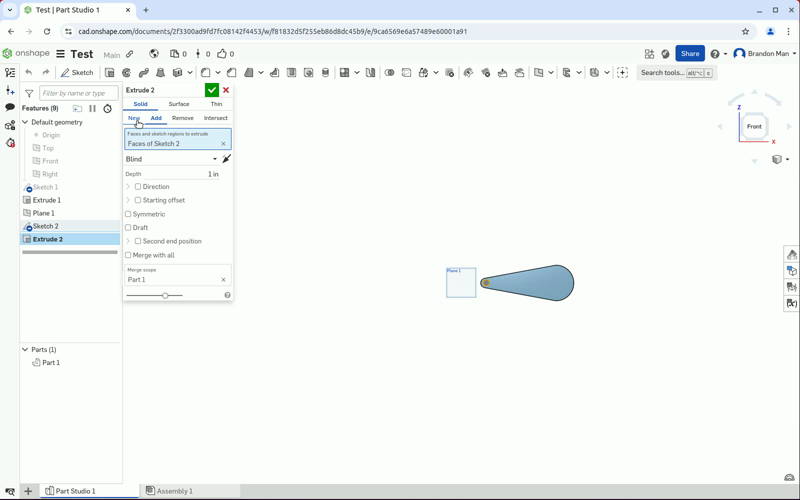
click(137, 120)
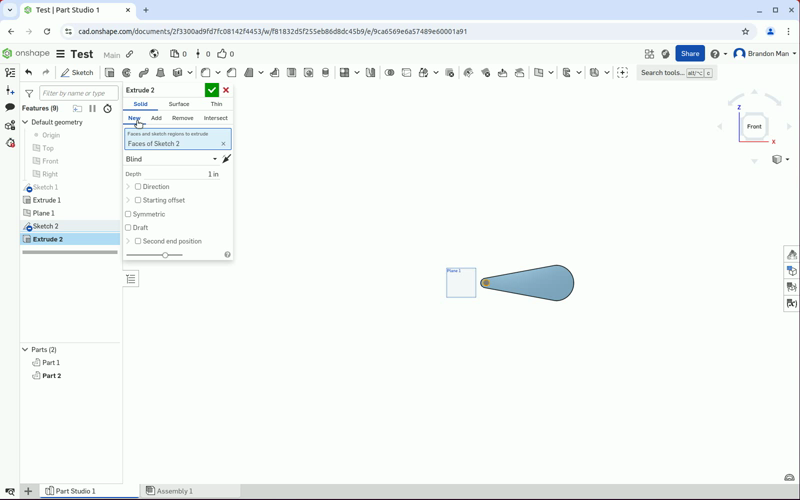
key(tab, 4)
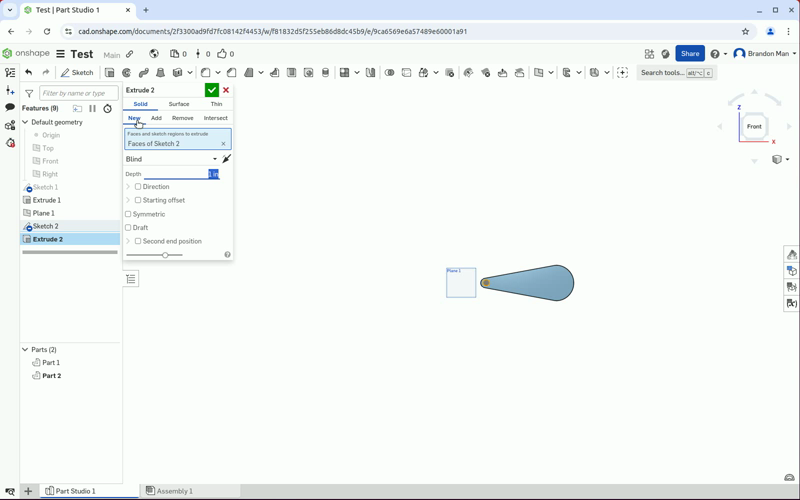
text(0.963)
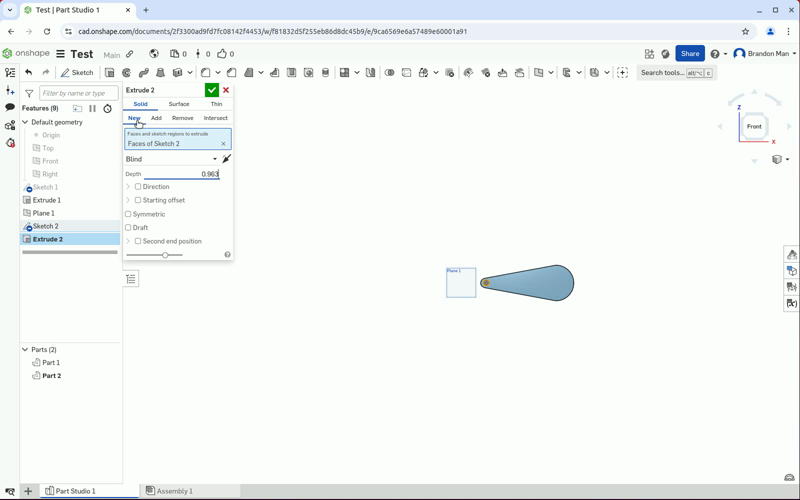
key(enter)
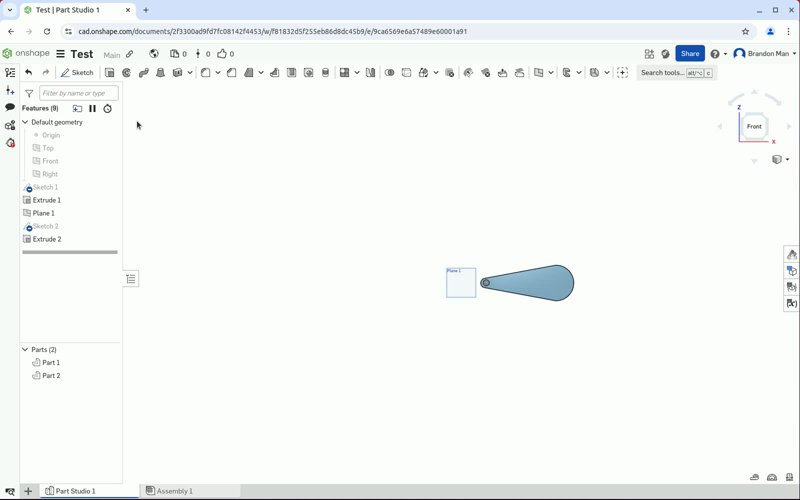
key(shift+h)
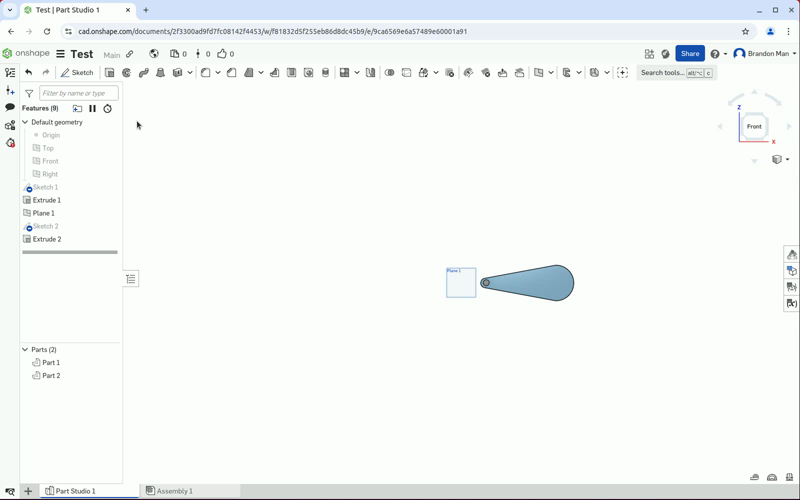
key(shift+h)
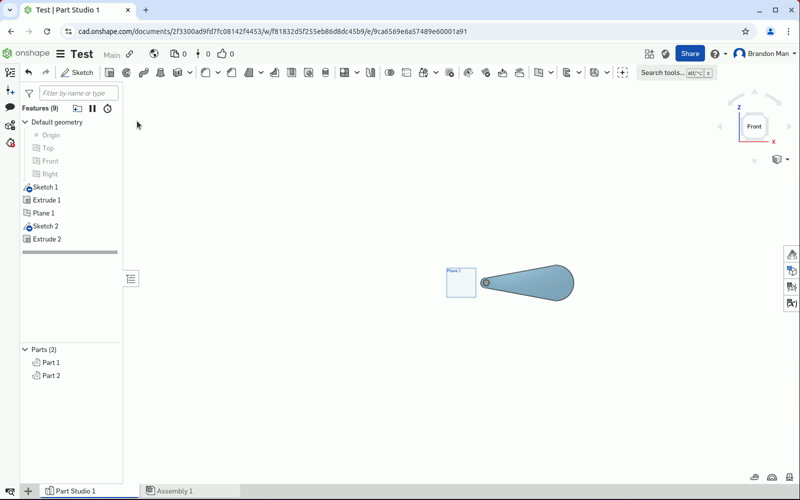
key(shift+7)
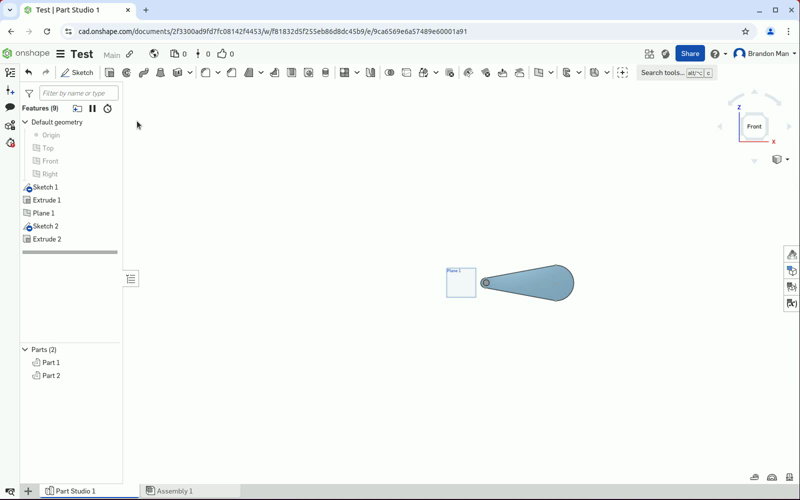
key(left, 2)
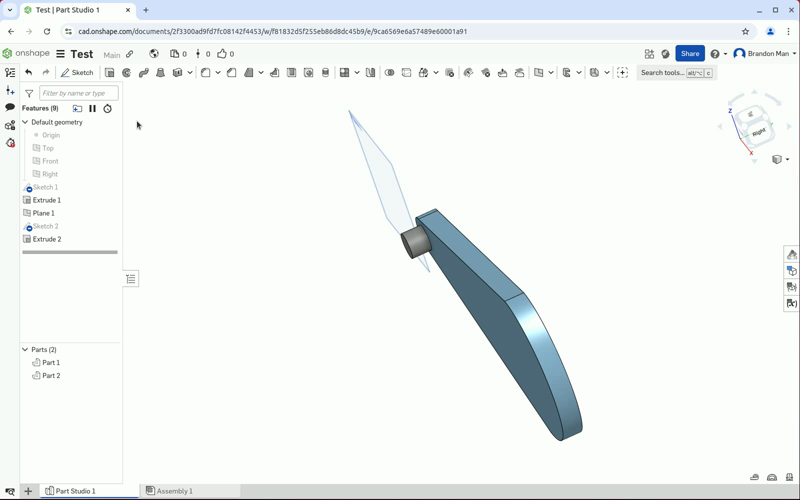
key(down, 2)
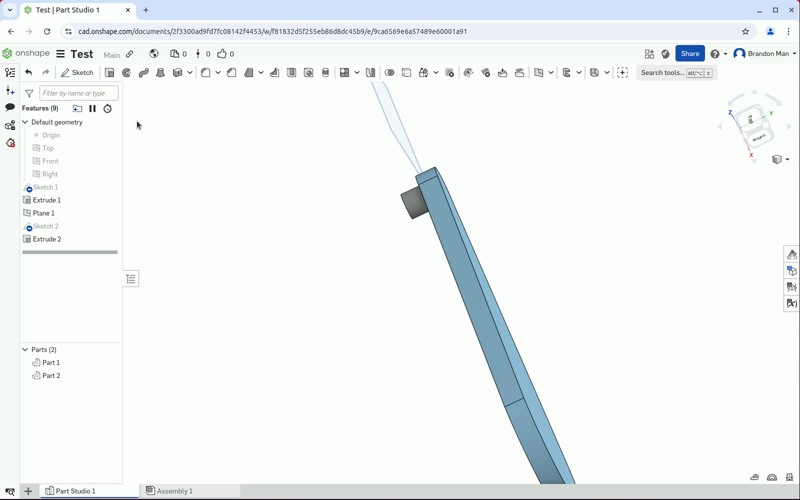
key(up, 2)
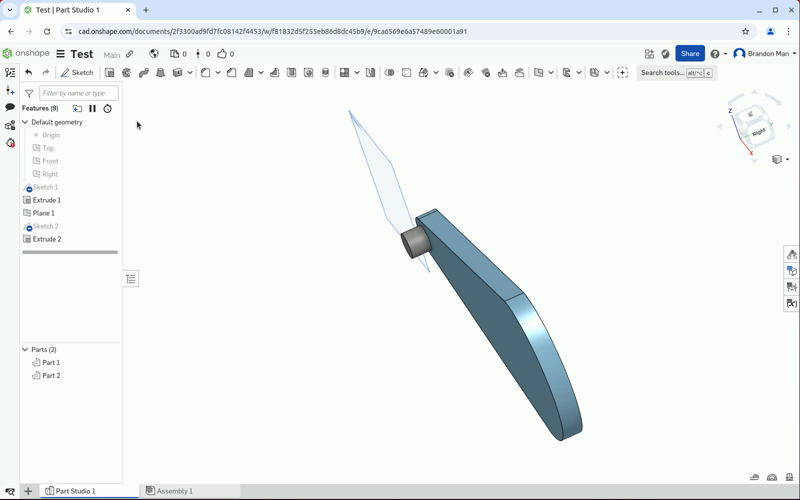
key(right, 2)
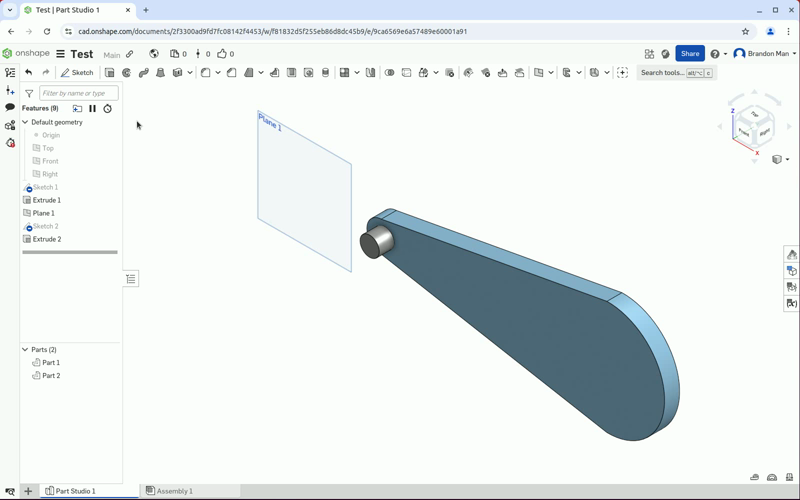
mouse_move(73, 189)
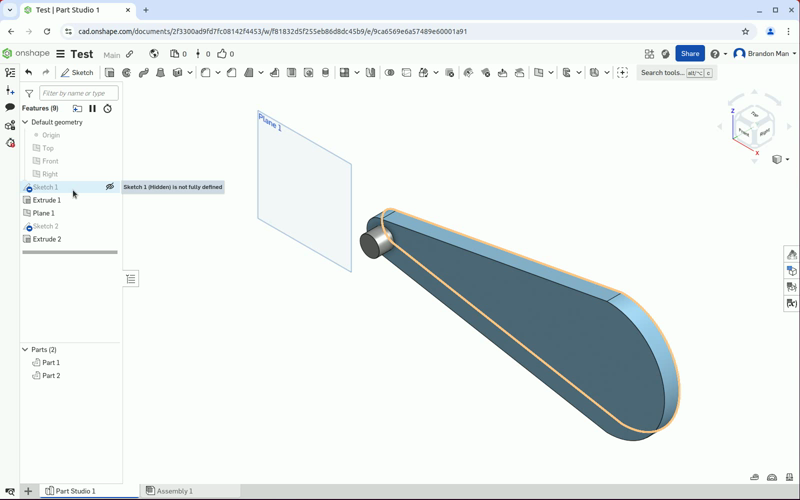
click(73, 189)